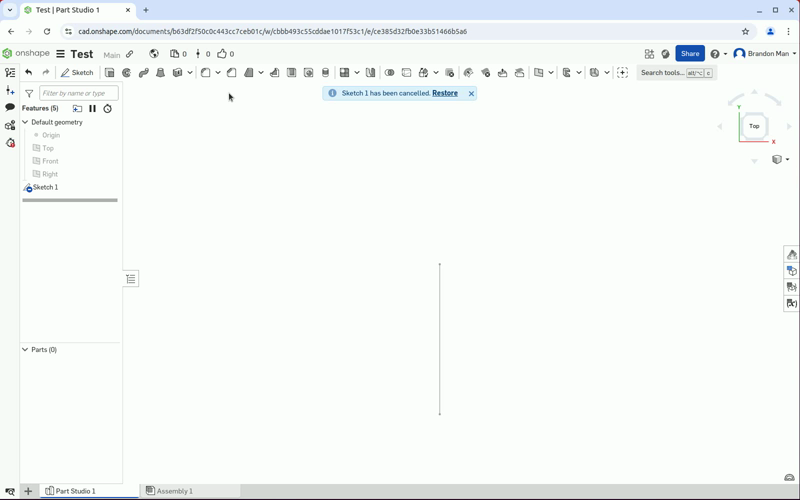
key(shift+h)
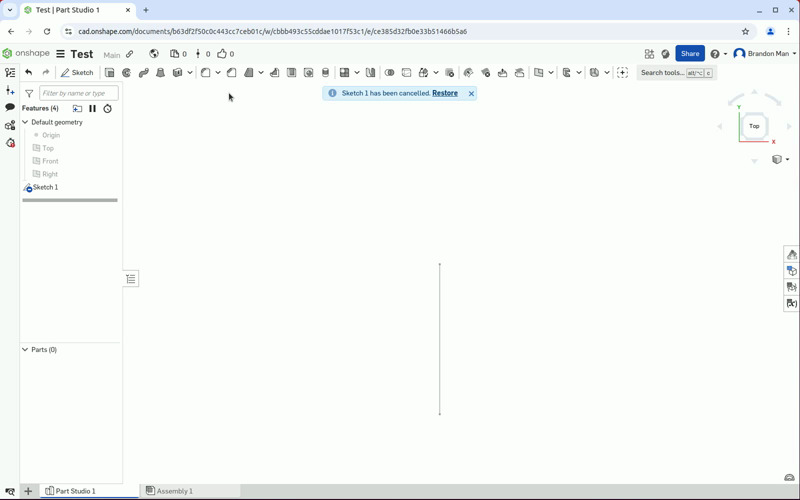
key(shift+s)
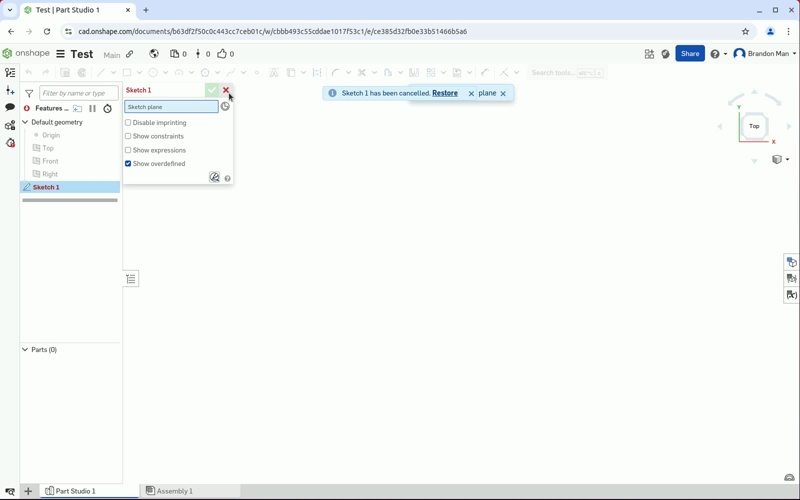
mouse_move(73, 150)
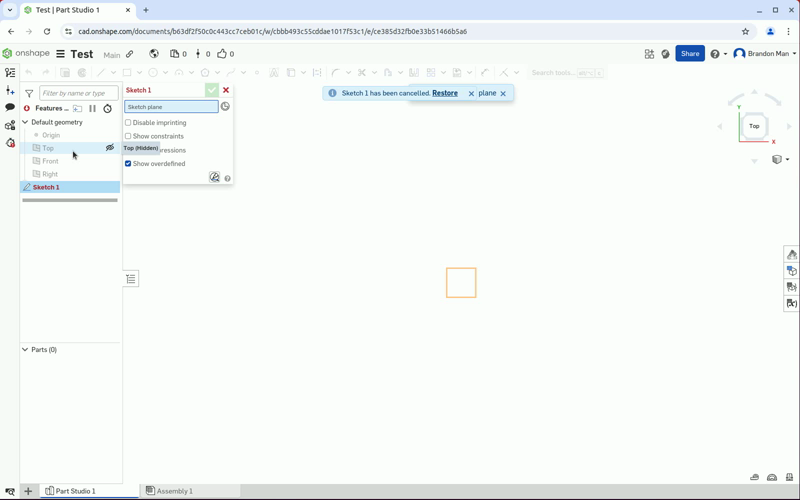
click(73, 150)
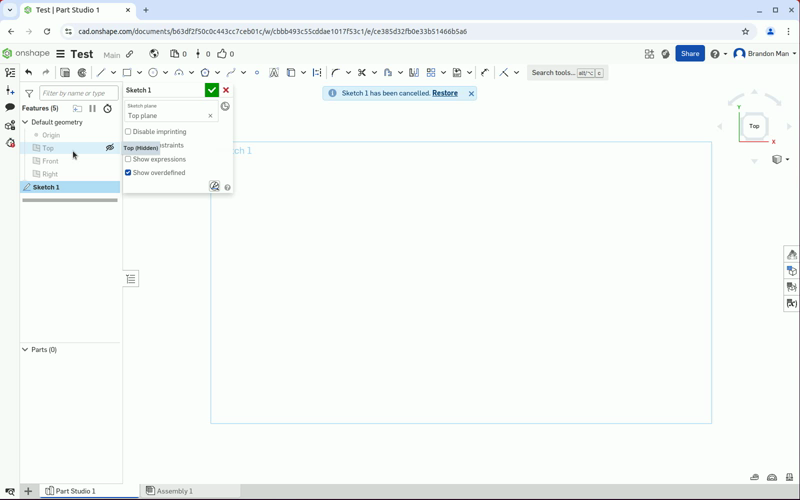
mouse_move(73, 352)
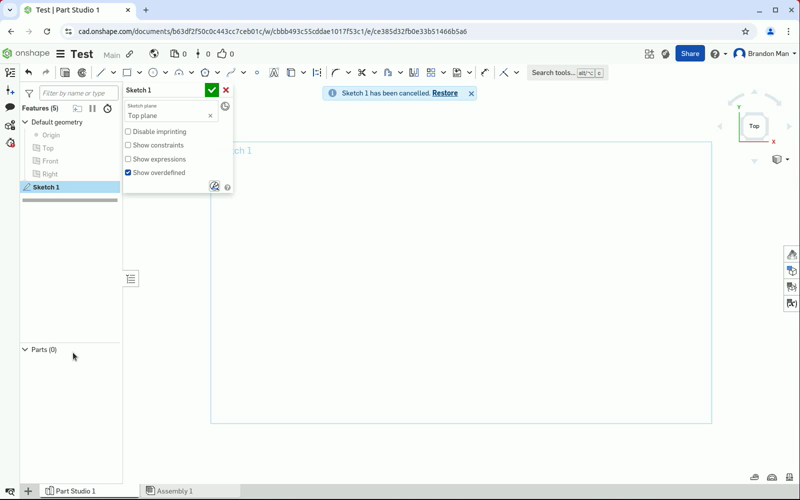
key(y)
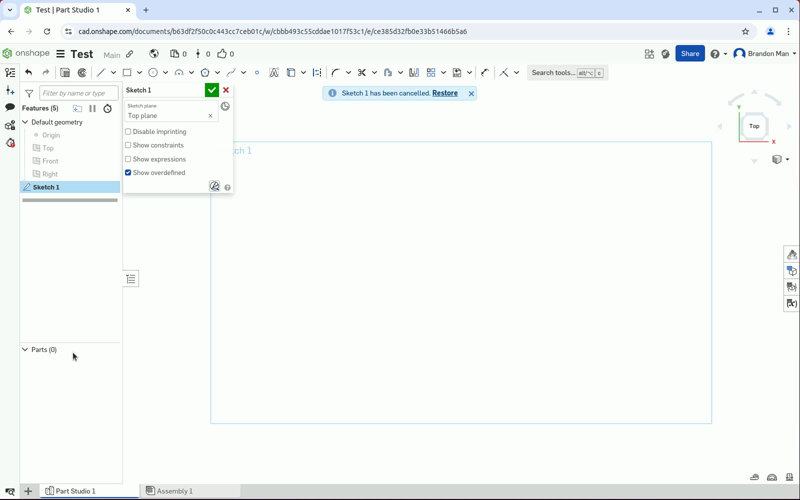
key(l)
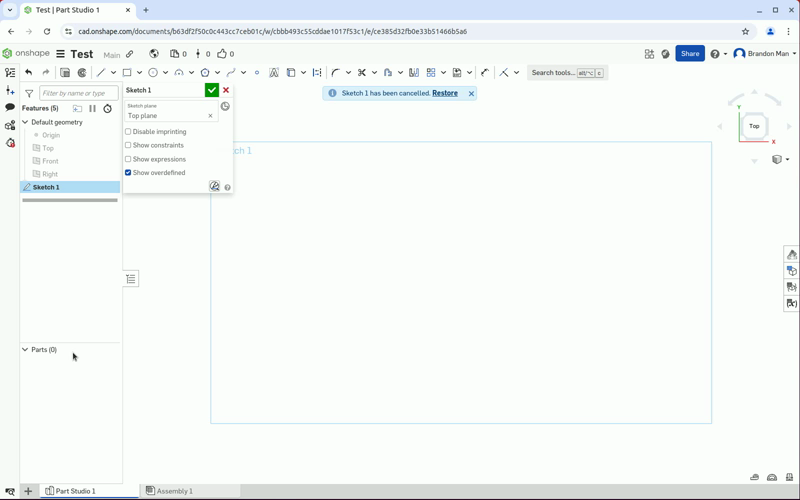
key_down(shift)
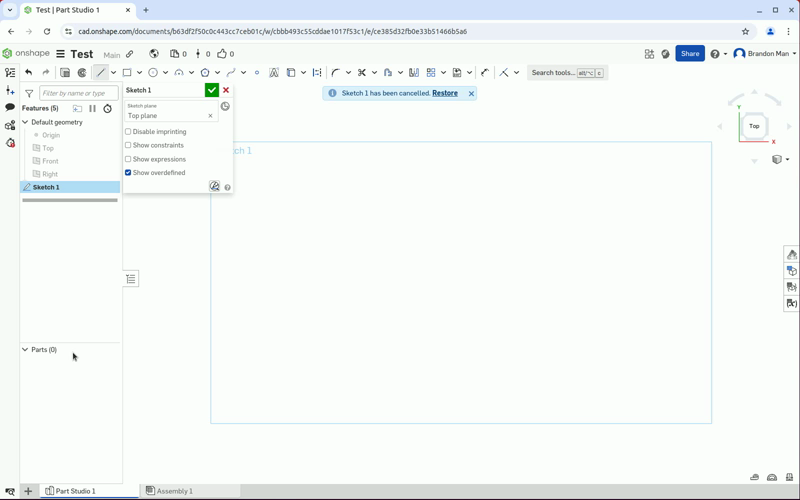
mouse_move(460, 282)
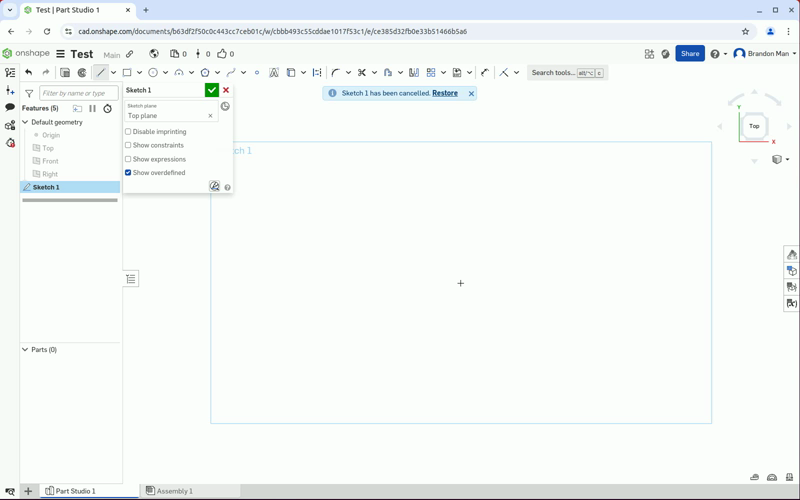
click(460, 282)
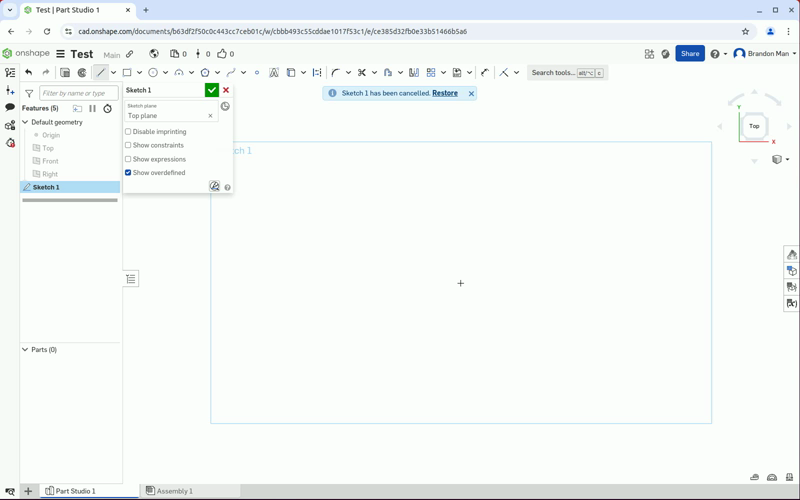
key_up(shift)
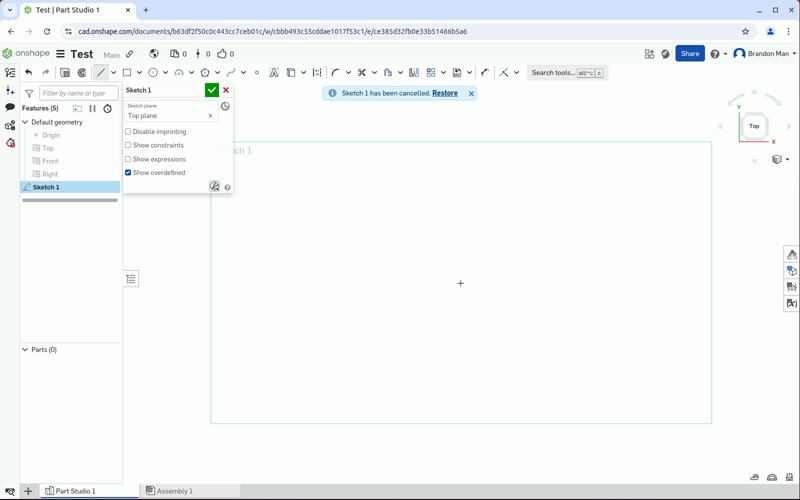
key_down(shift)
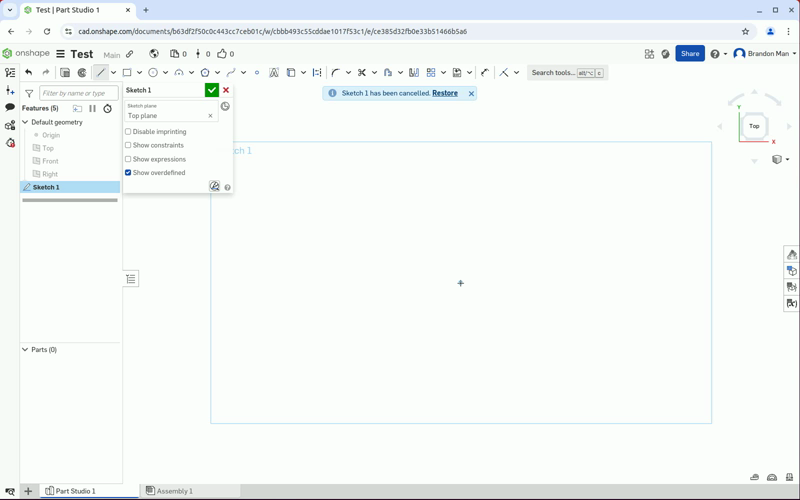
mouse_move(490, 282)
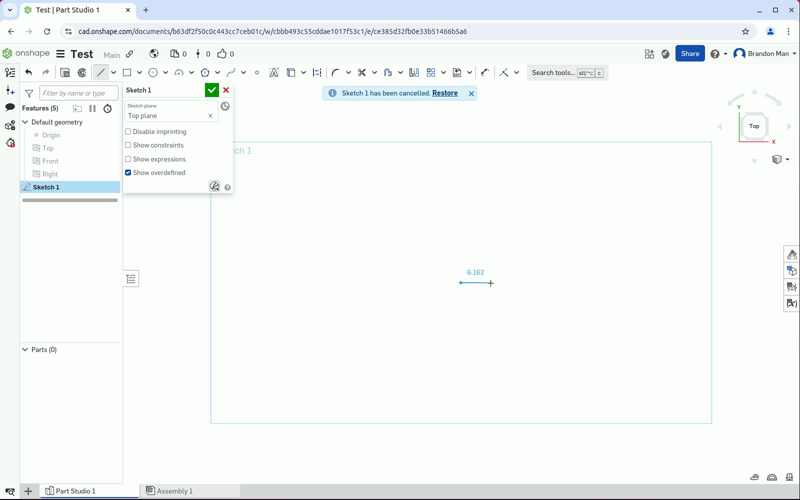
mouse_move(517, 282)
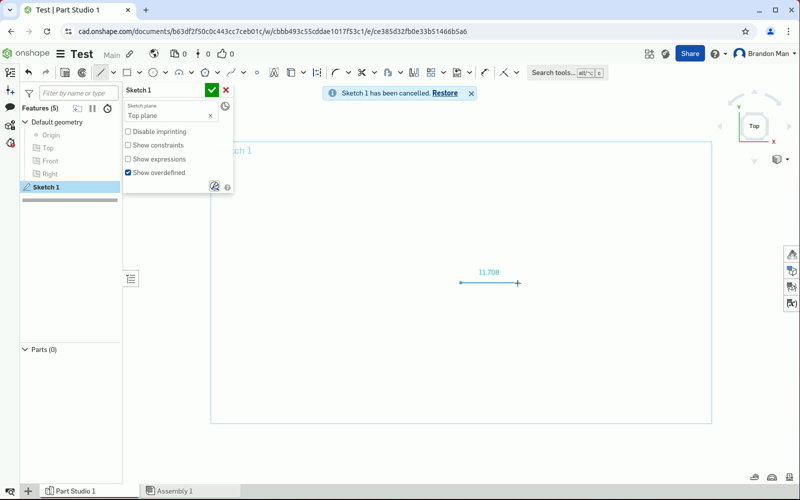
click(517, 282)
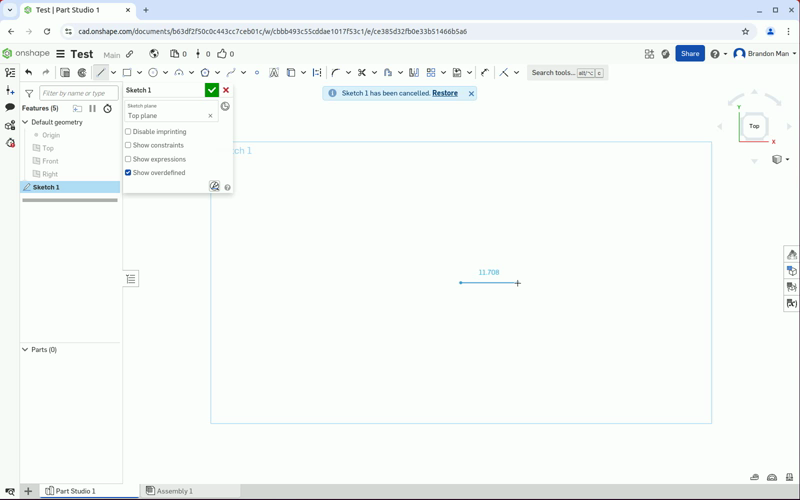
key_up(shift)
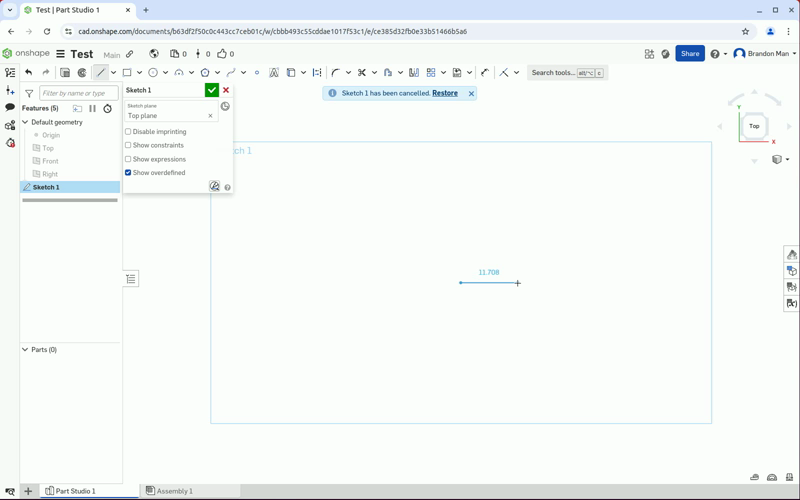
key_down(shift)
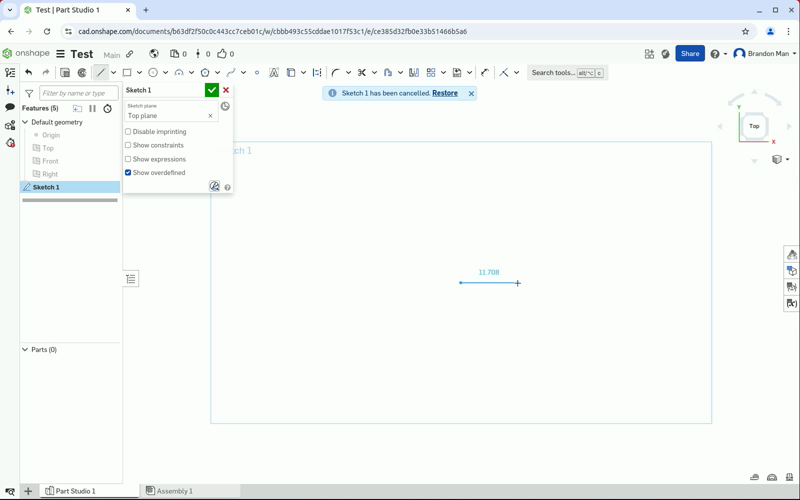
mouse_move(547, 282)
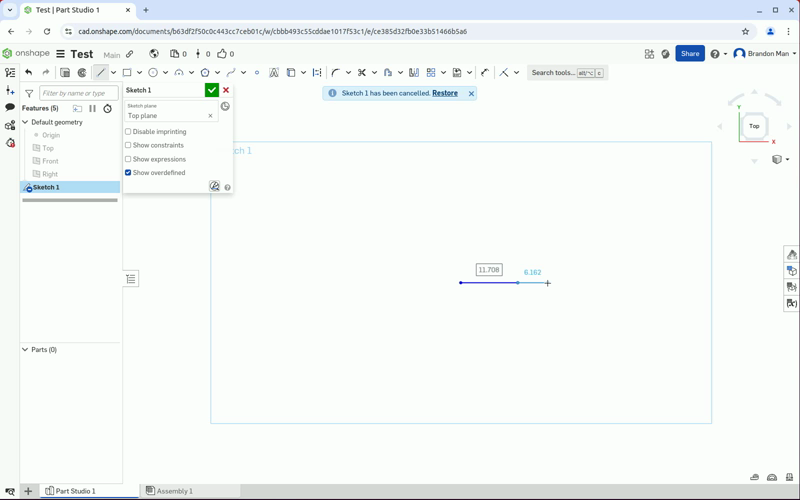
mouse_move(517, 339)
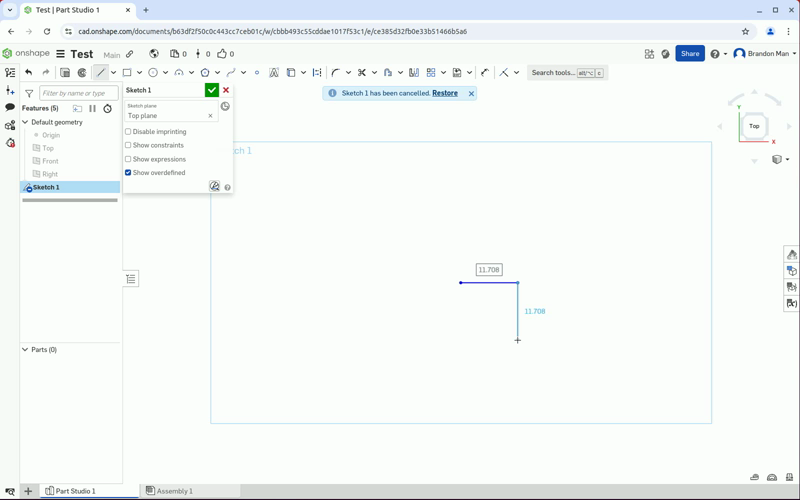
click(517, 339)
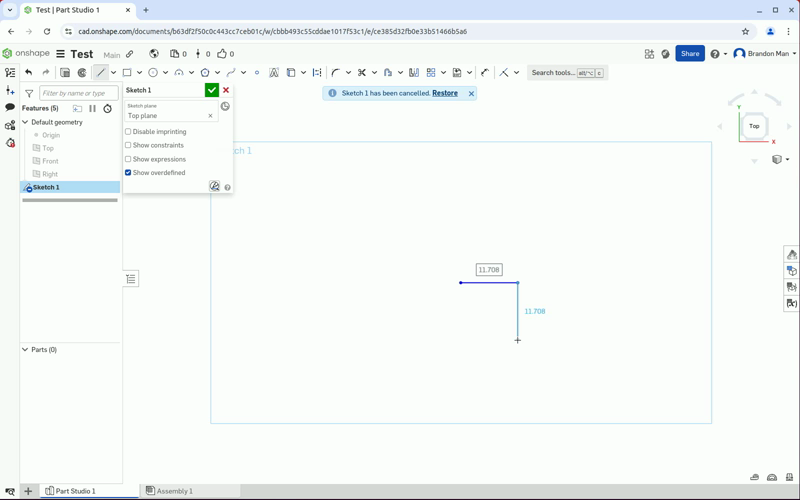
key_up(shift)
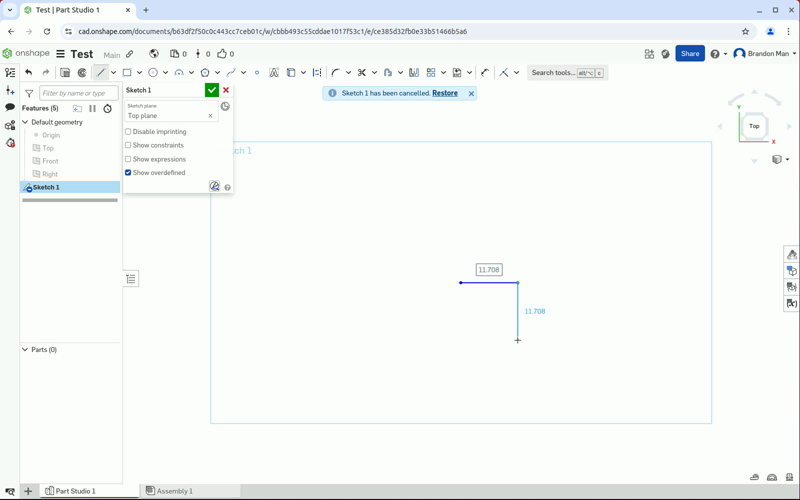
key_down(shift)
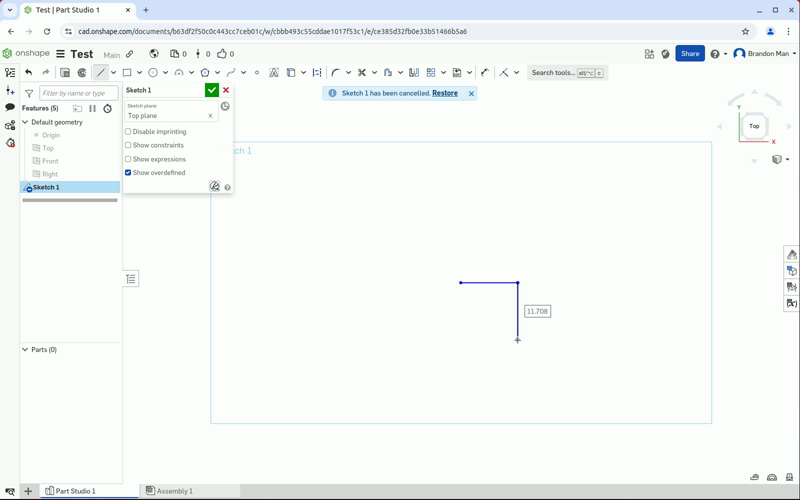
mouse_move(547, 339)
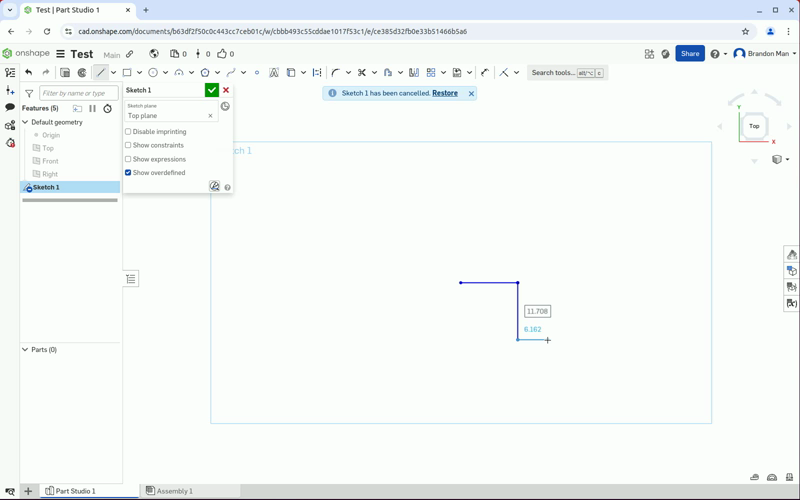
mouse_move(573, 339)
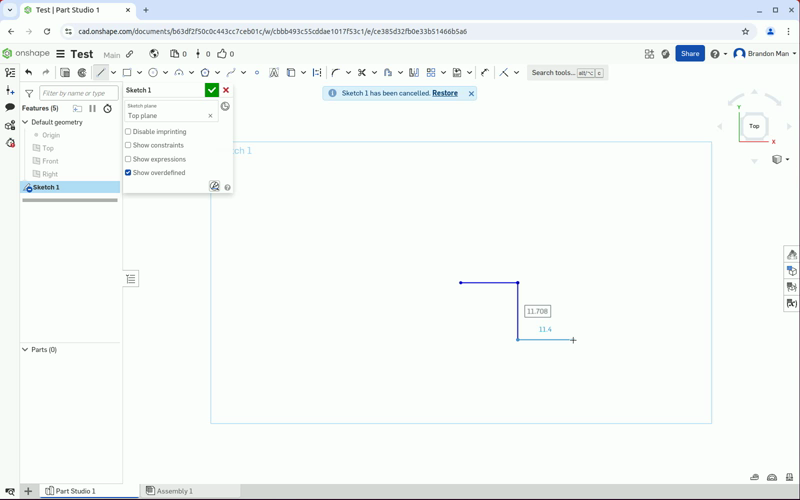
click(573, 339)
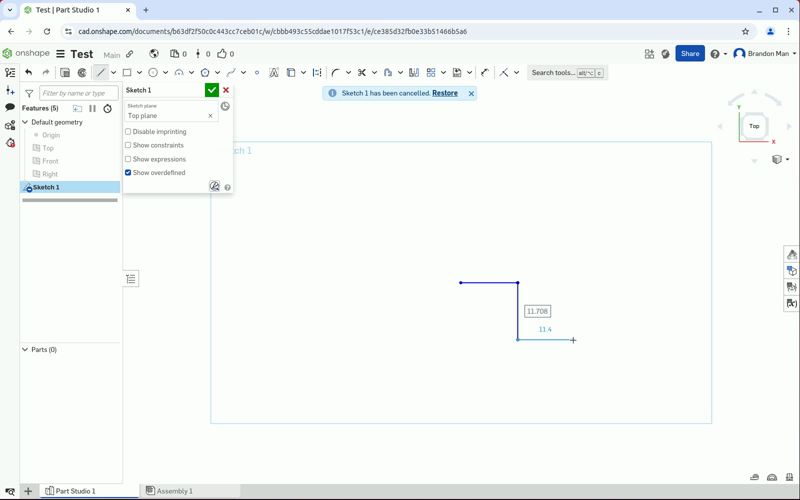
key_up(shift)
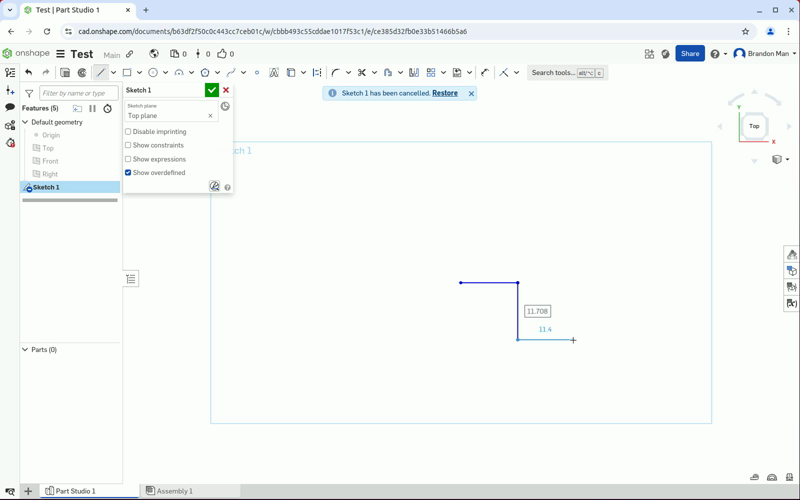
key_down(shift)
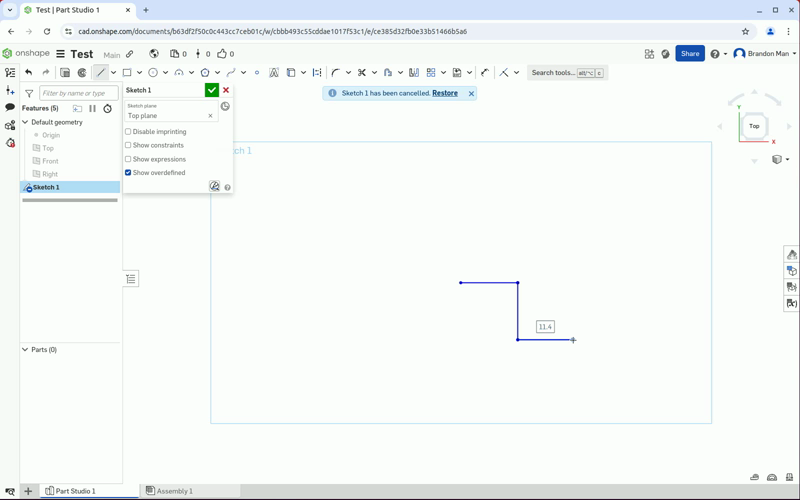
mouse_move(573, 226)
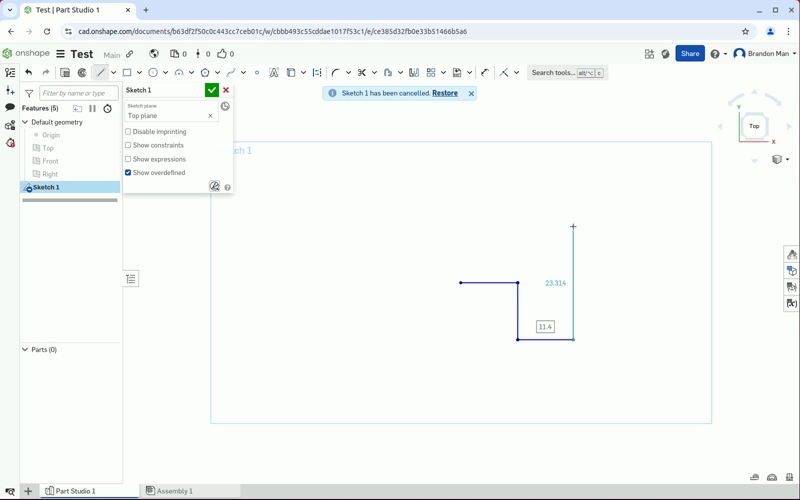
click(573, 226)
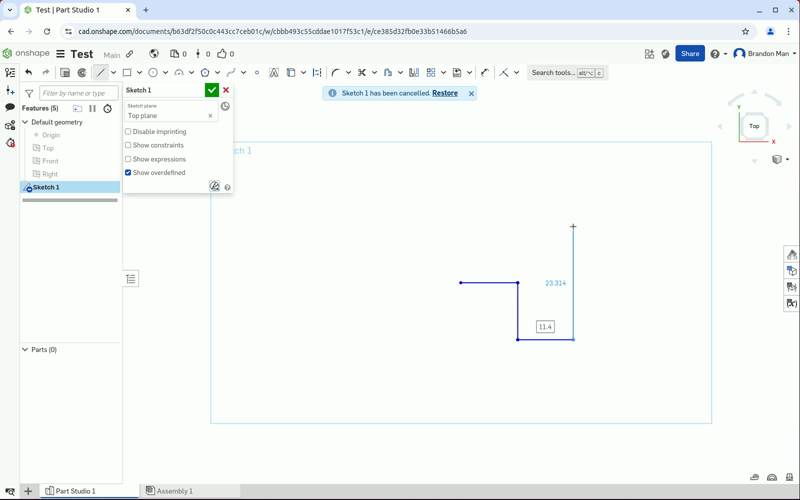
key_up(shift)
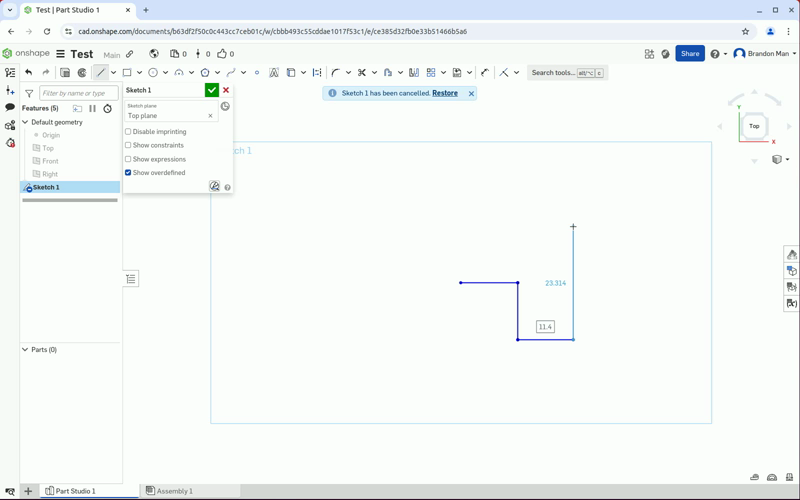
key_down(shift)
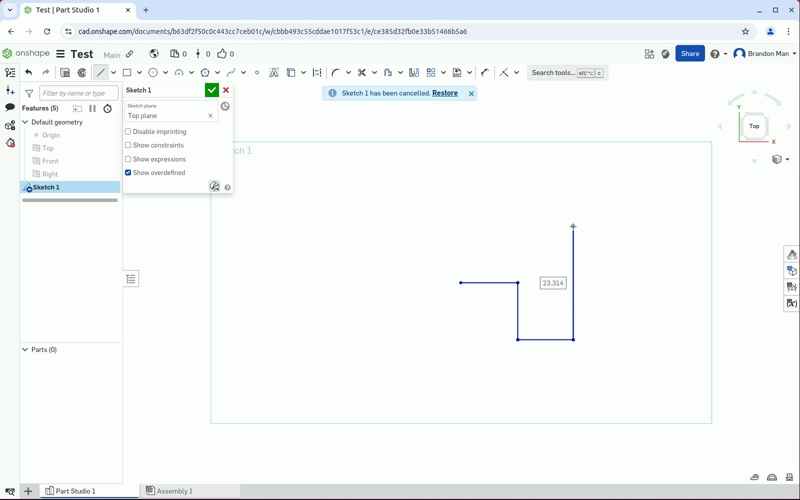
mouse_move(460, 226)
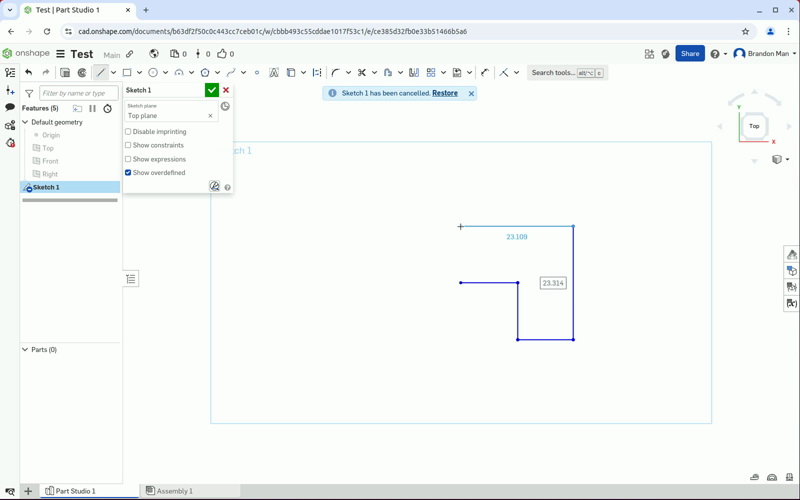
click(460, 226)
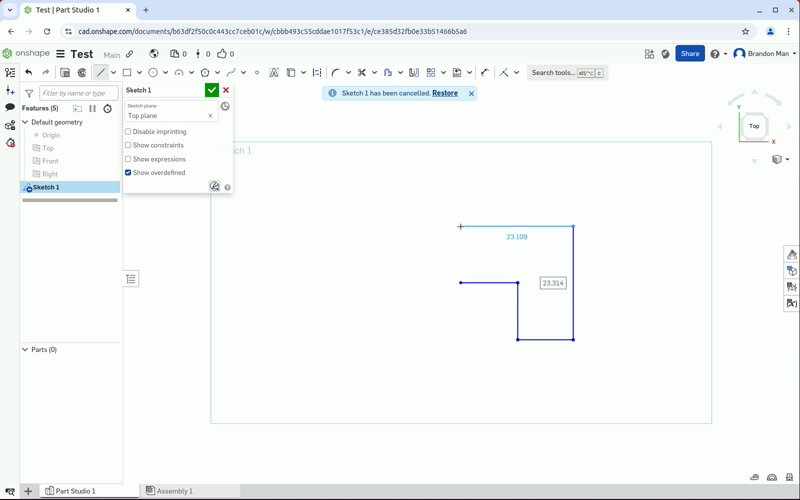
key_up(shift)
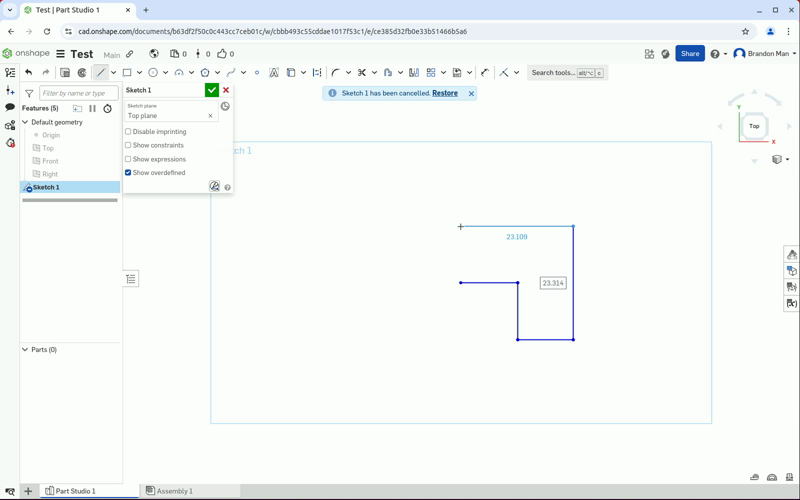
mouse_move(490, 226)
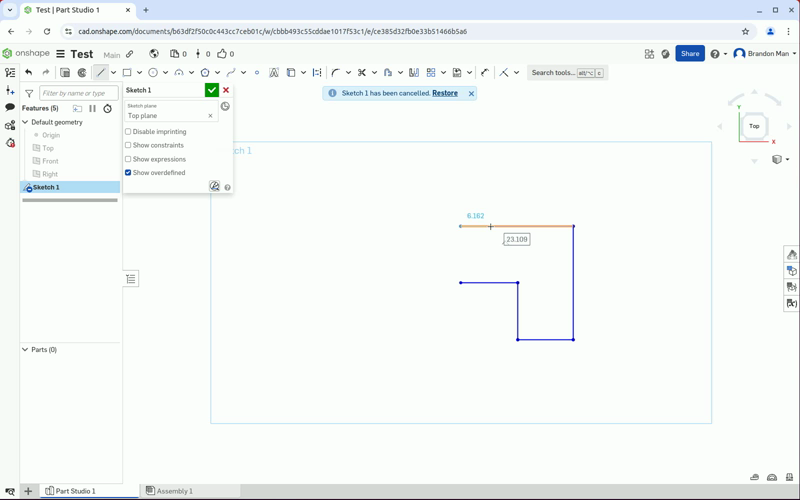
key_down(shift)
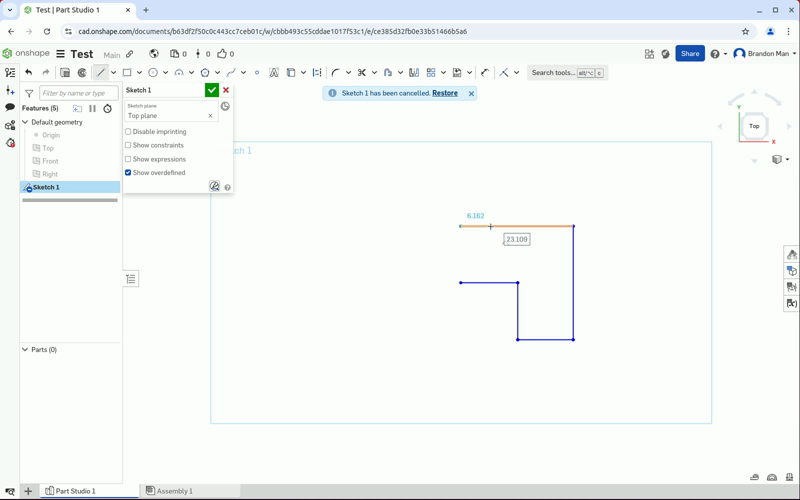
mouse_move(460, 282)
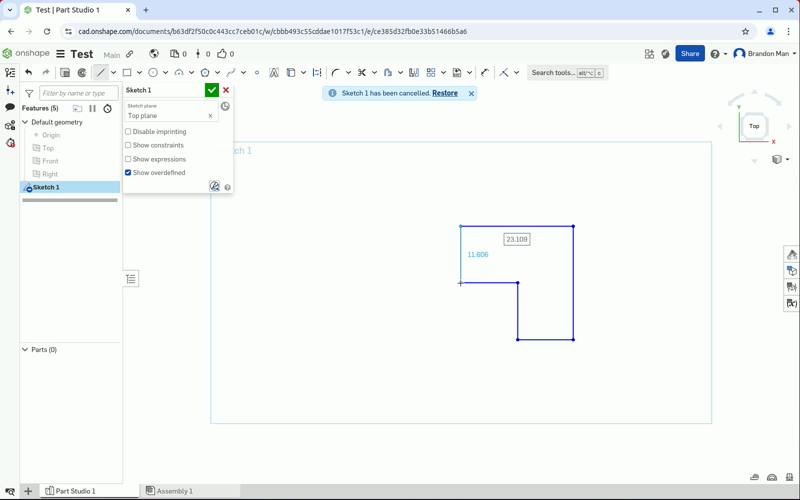
key_up(shift)
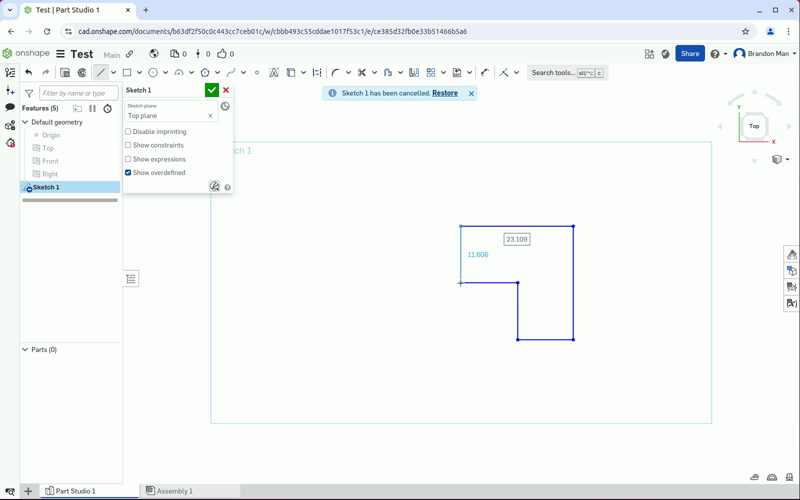
click(460, 282)
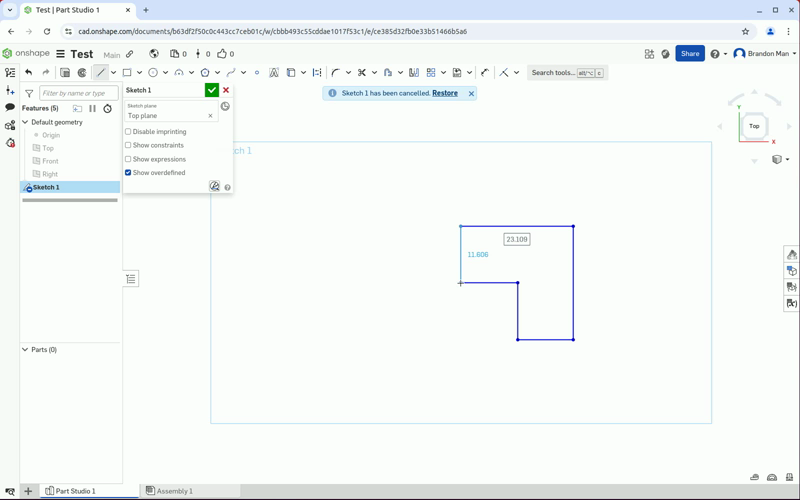
key(esc)
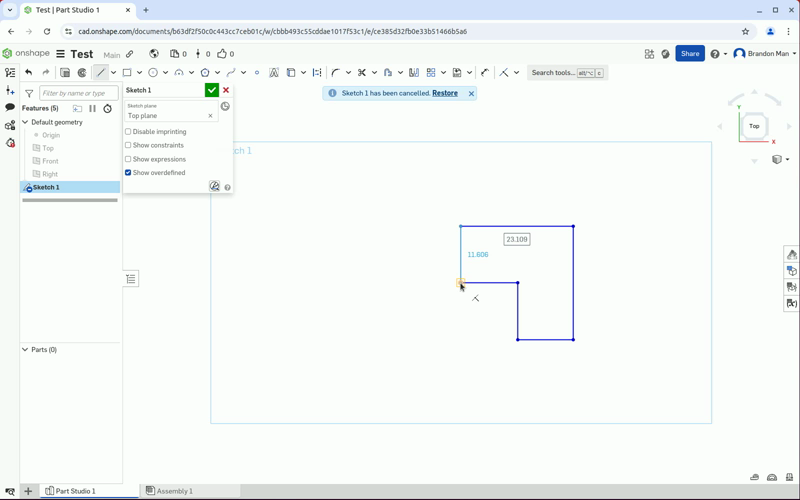
mouse_move(501, 254)
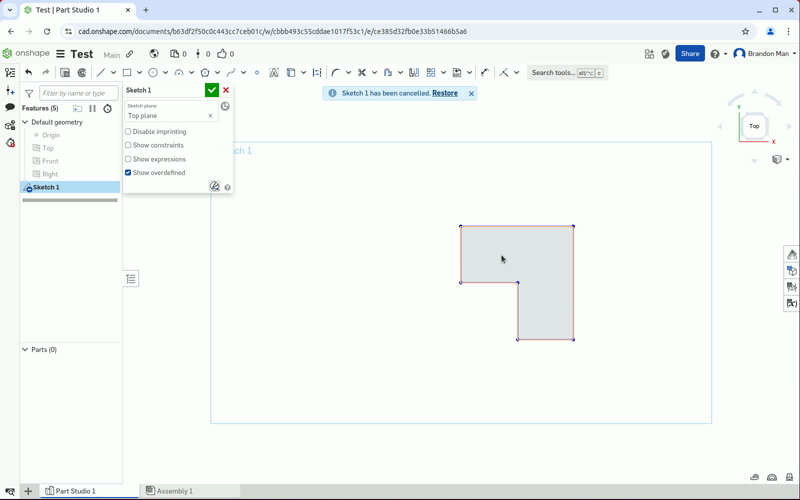
click(501, 254)
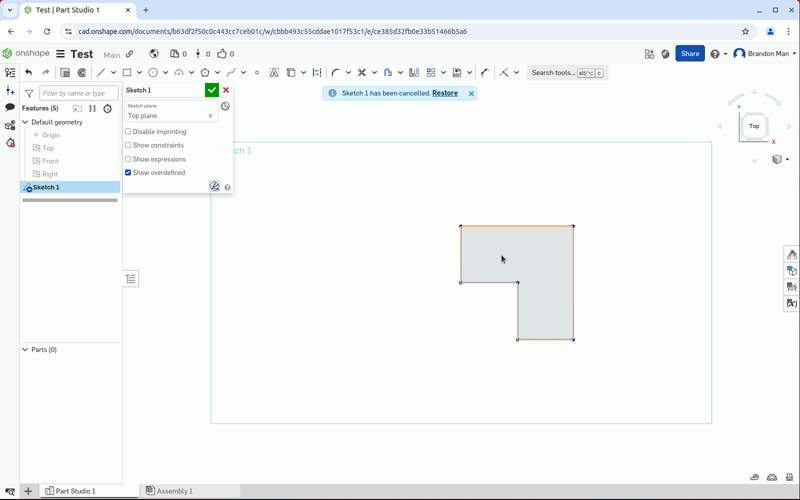
mouse_move(73, 352)
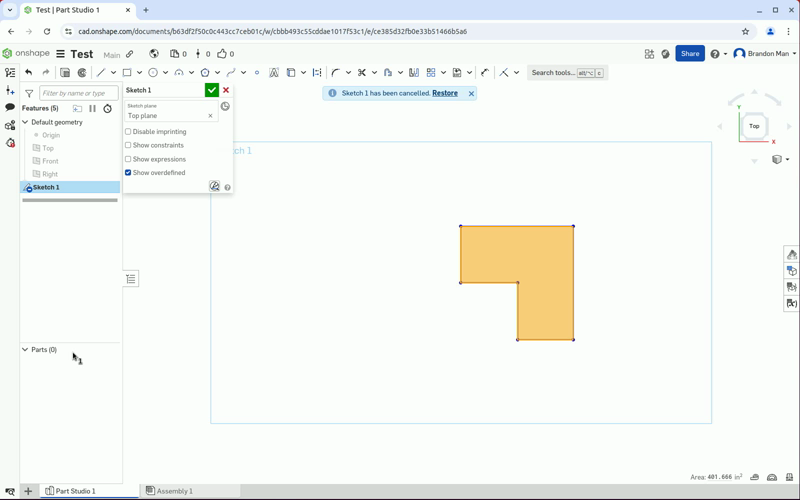
key(shift+y)
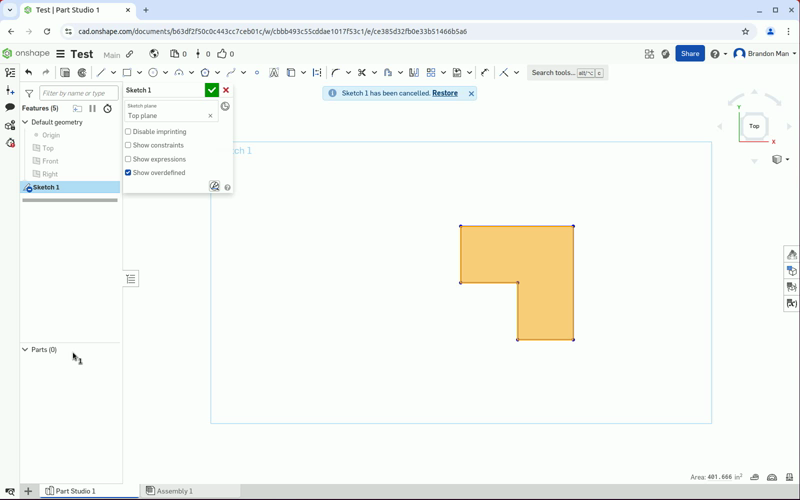
key(shift+e)
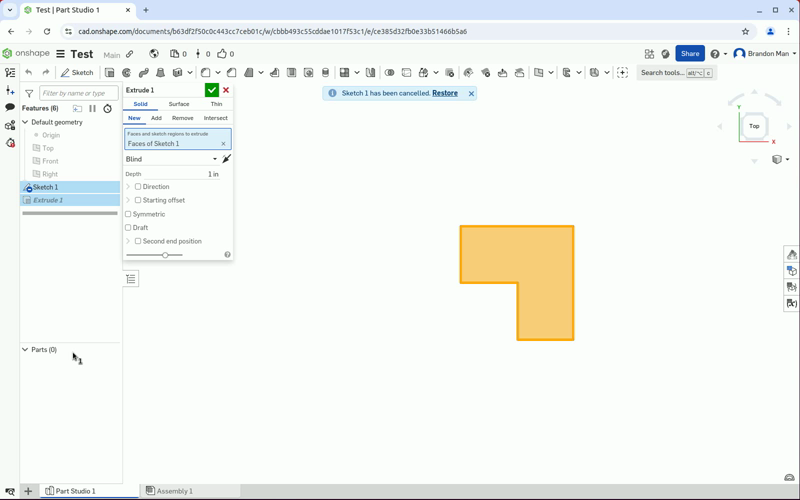
mouse_move(143, 106)
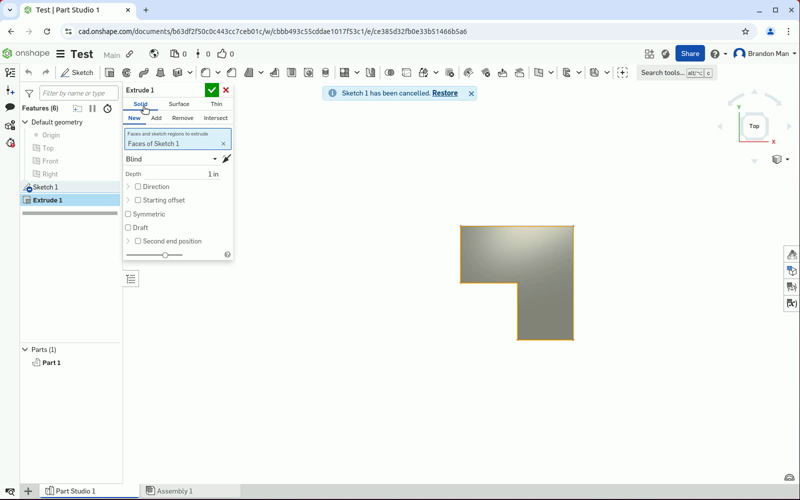
click(143, 106)
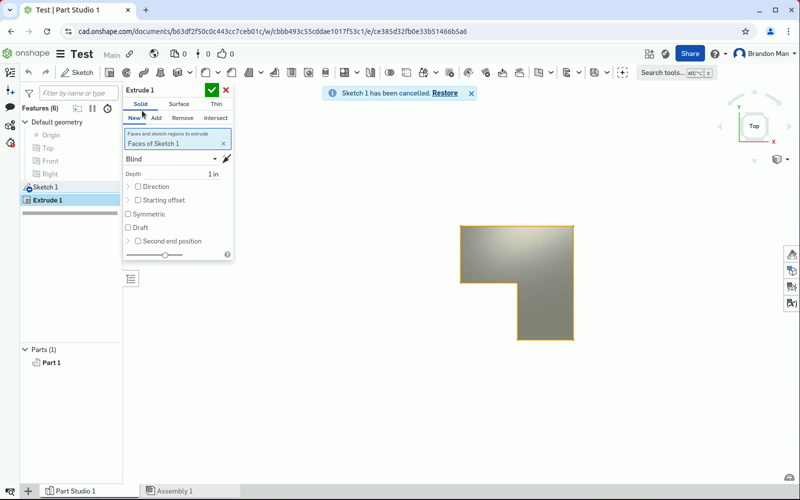
mouse_move(137, 120)
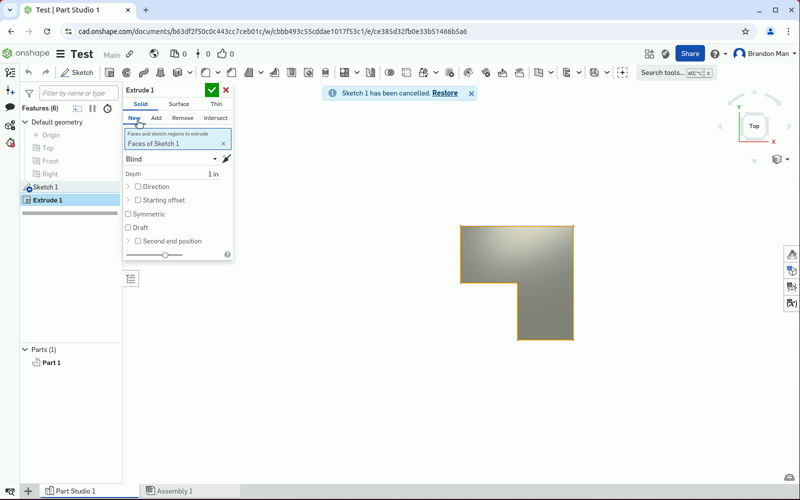
click(137, 120)
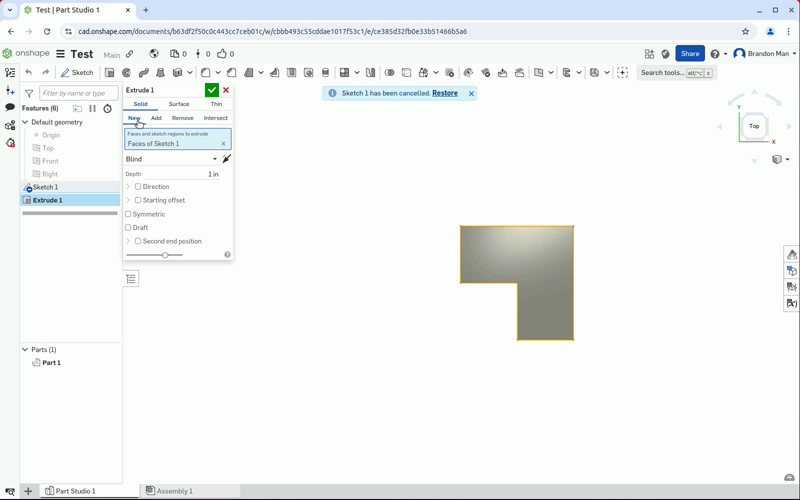
key(tab, 4)
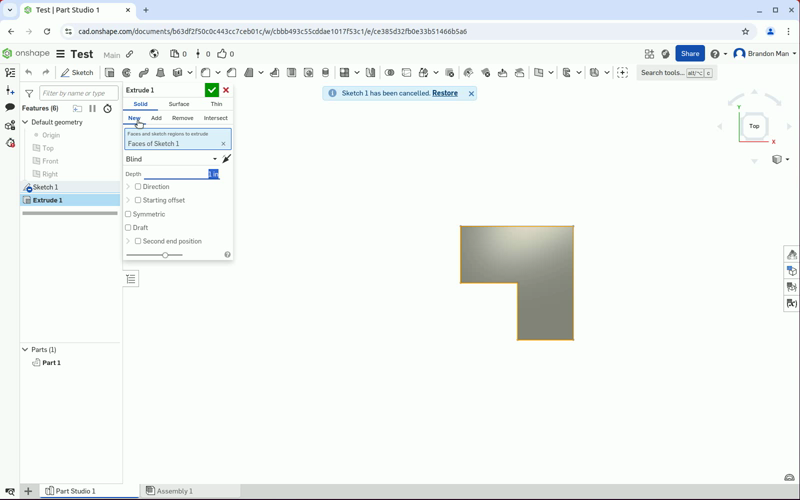
text(11.554)
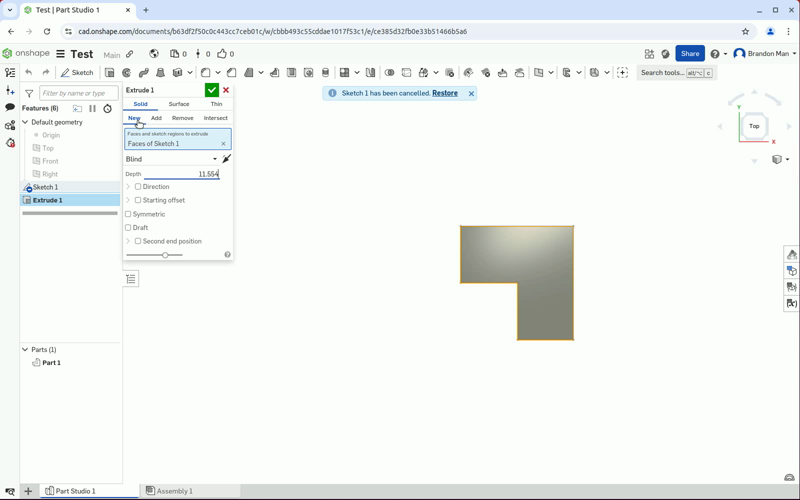
key(enter)
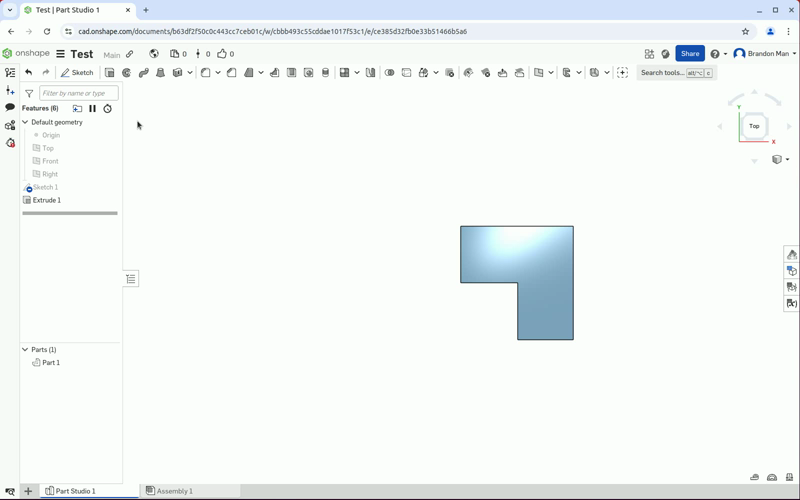
key(shift+h)
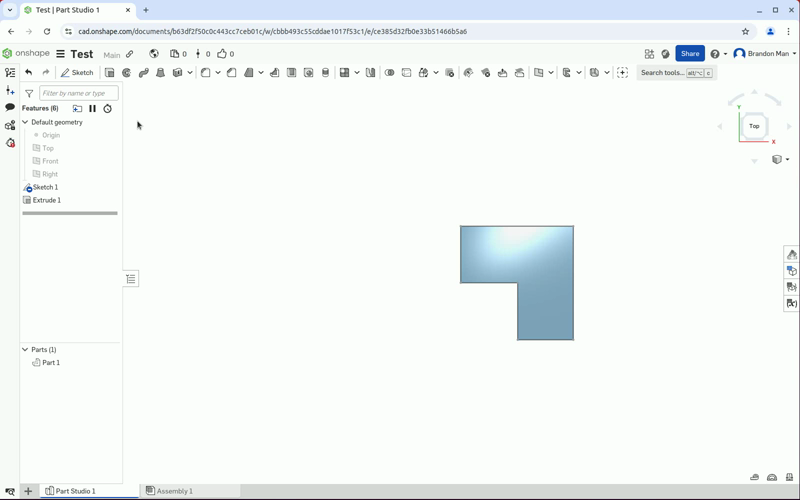
key(shift+h)
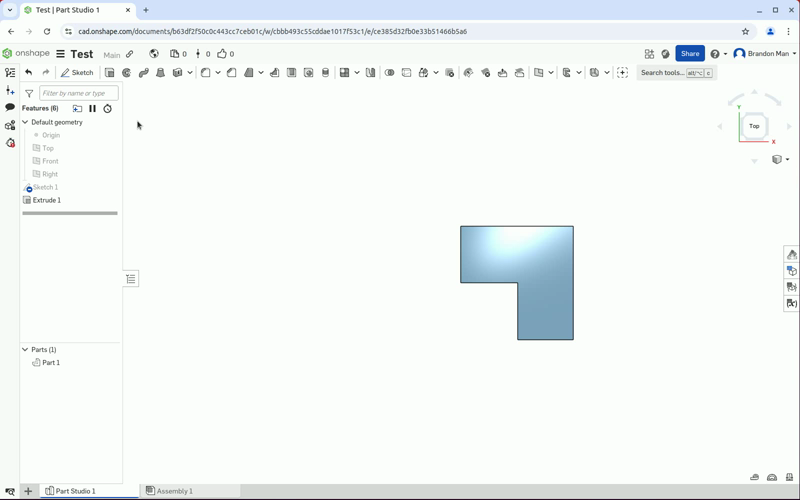
mouse_move(73, 189)
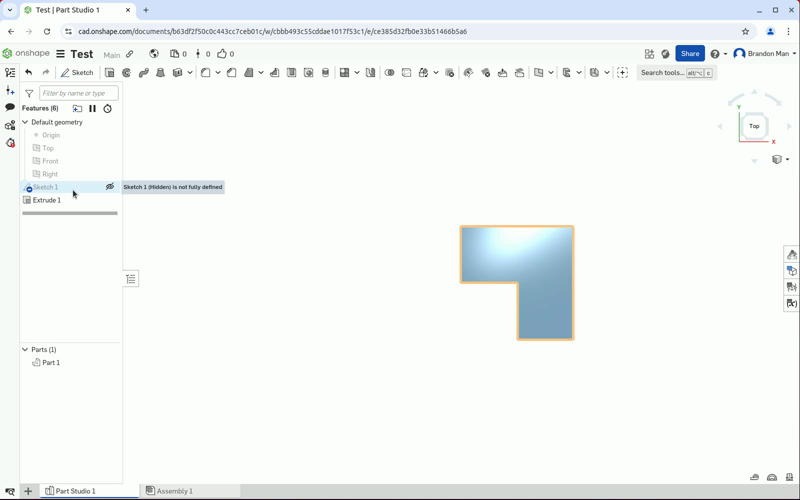
click(73, 189)
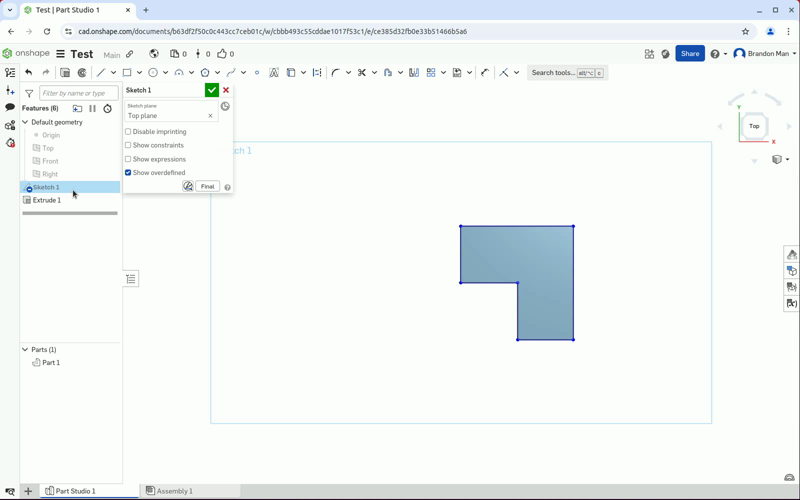
mouse_move(229, 92)
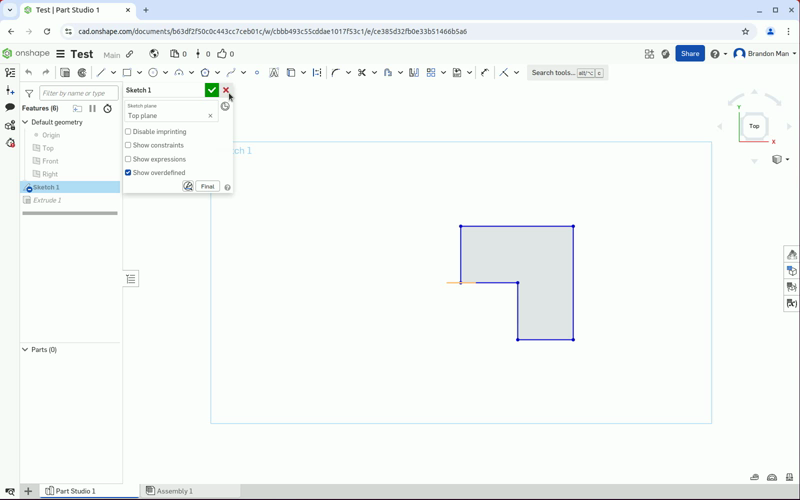
click(229, 92)
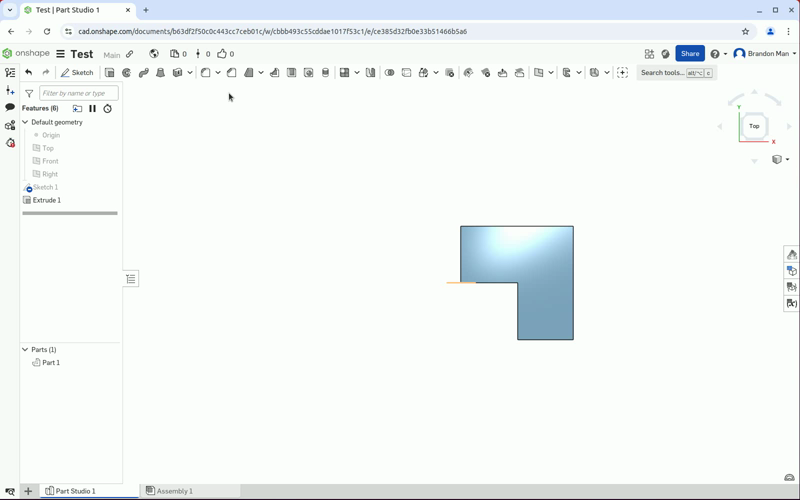
mouse_move(541, 75)
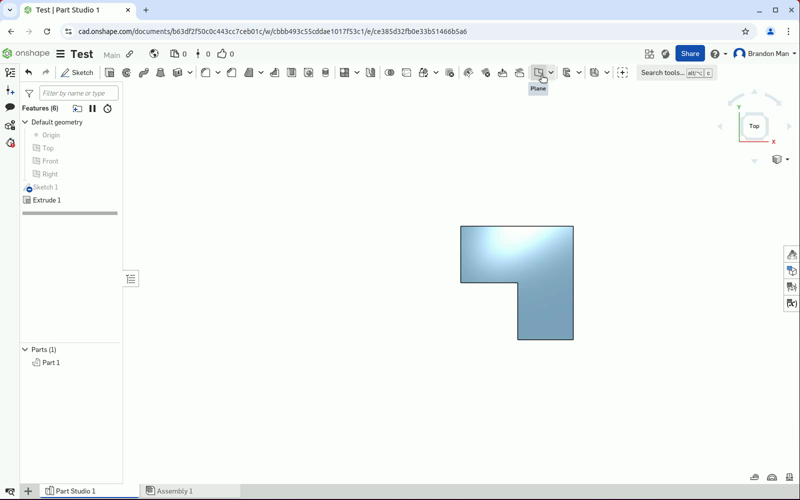
click(541, 75)
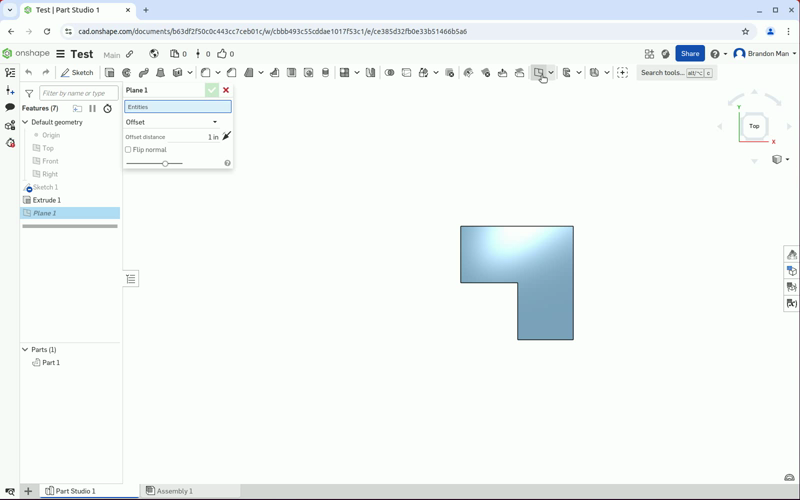
mouse_move(73, 150)
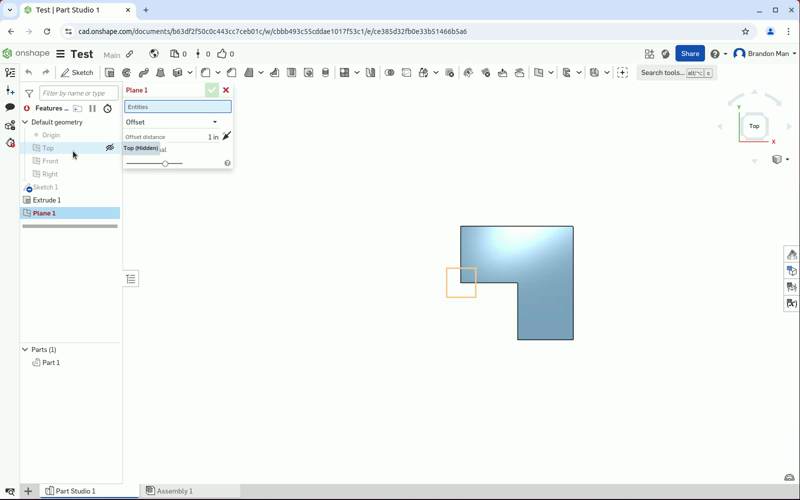
click(73, 150)
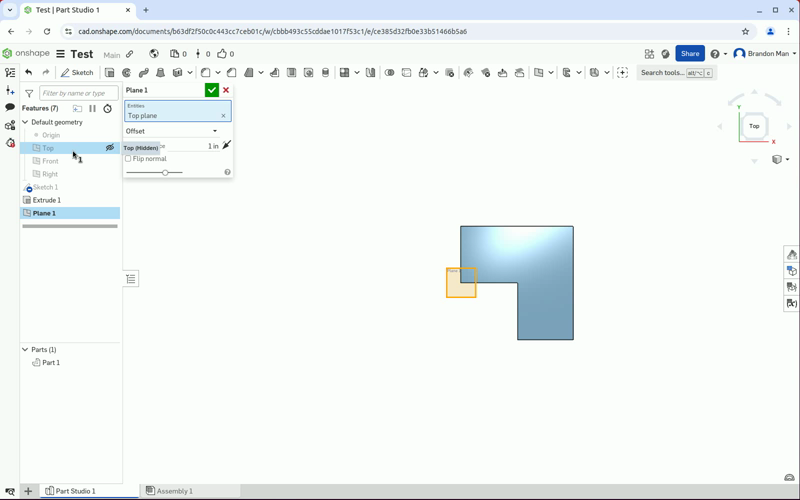
key(tab, 2)
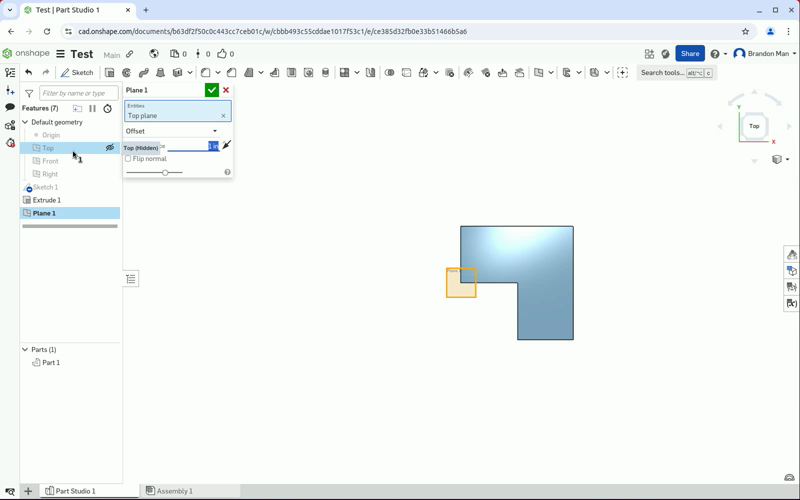
text(11.554)
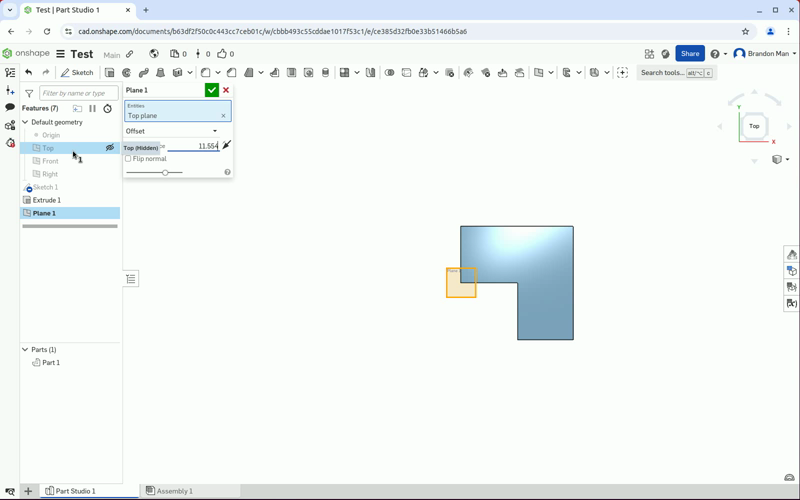
key(enter, 2)
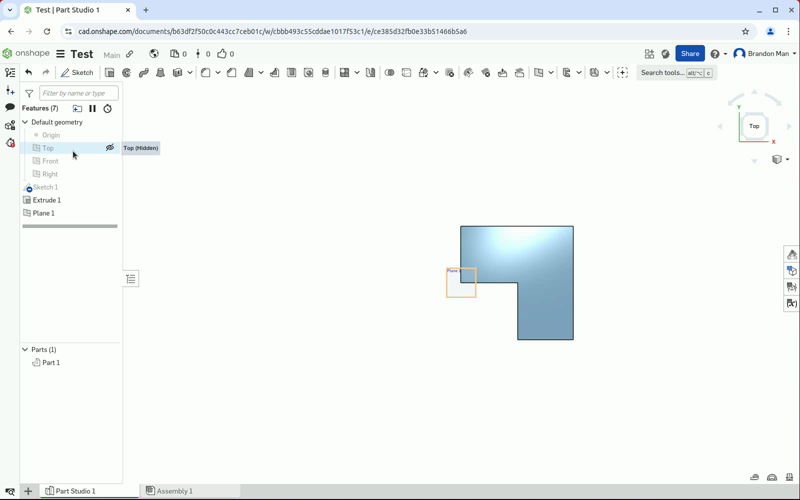
key(shift+s)
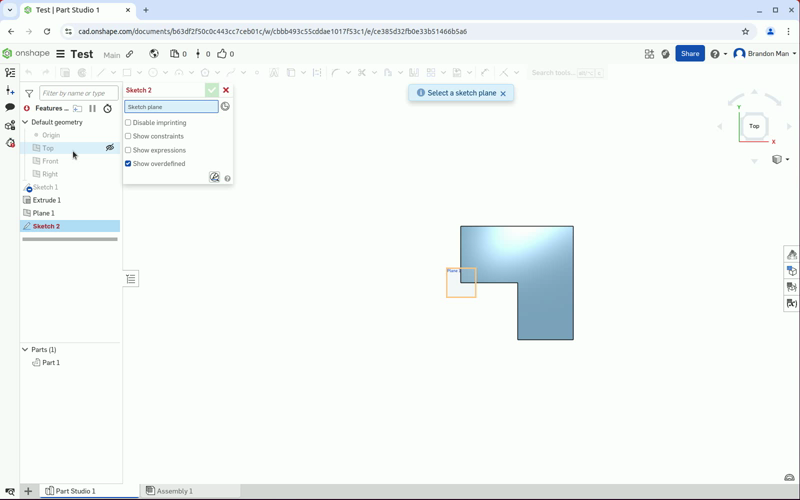
mouse_move(73, 215)
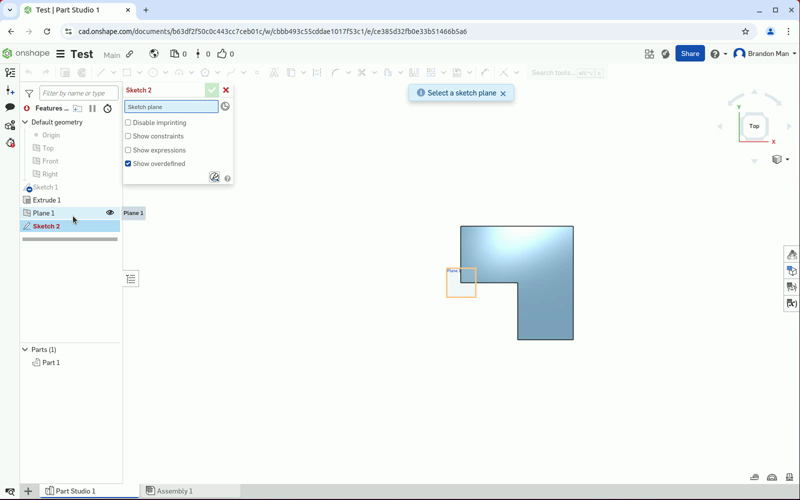
click(73, 215)
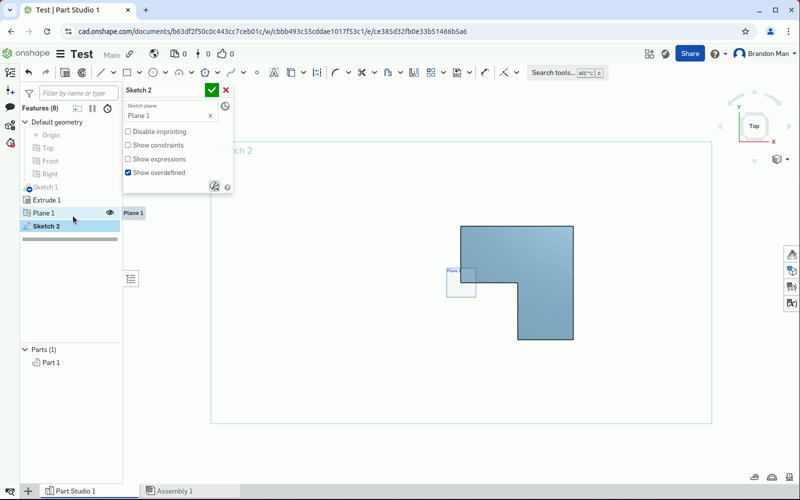
mouse_move(73, 352)
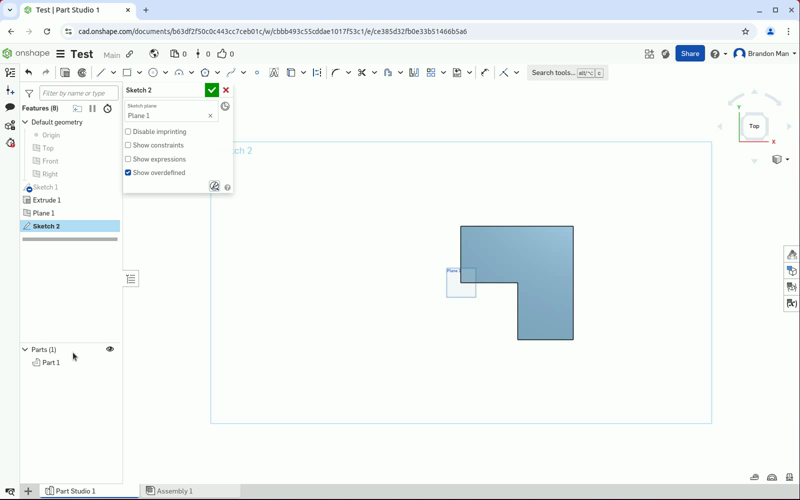
key(y)
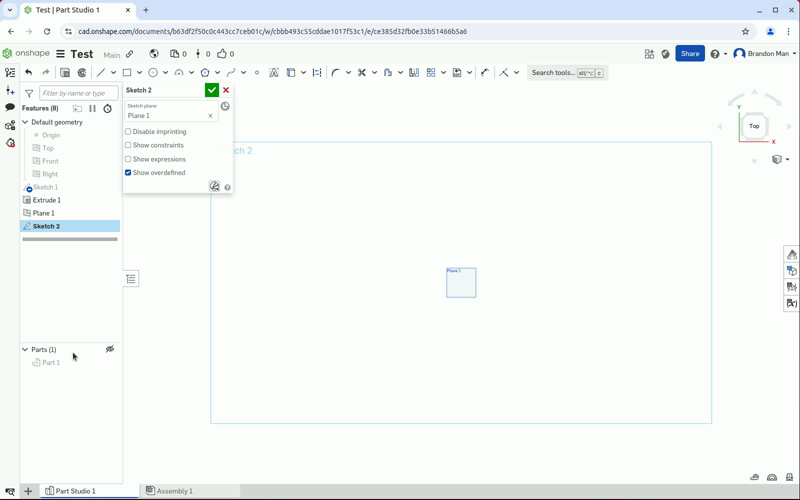
key(l)
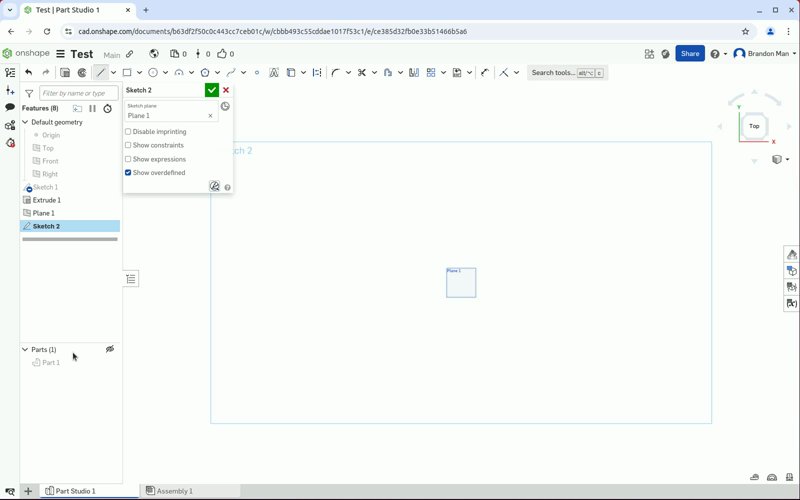
key_down(shift)
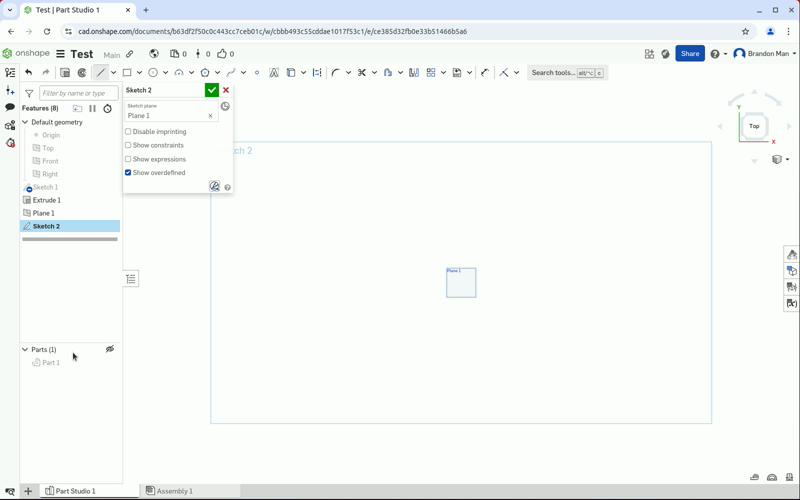
mouse_move(460, 282)
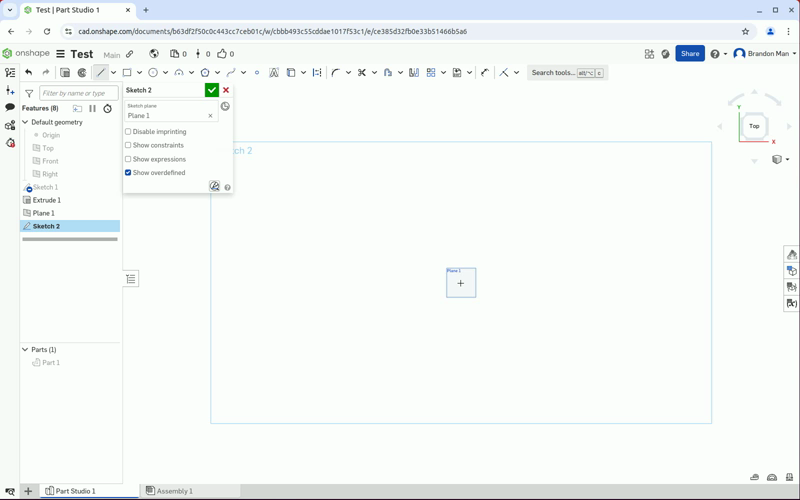
click(460, 282)
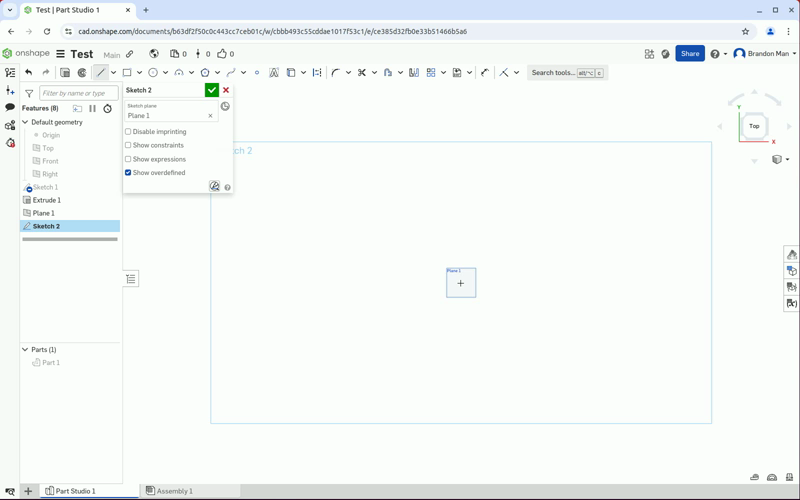
key_up(shift)
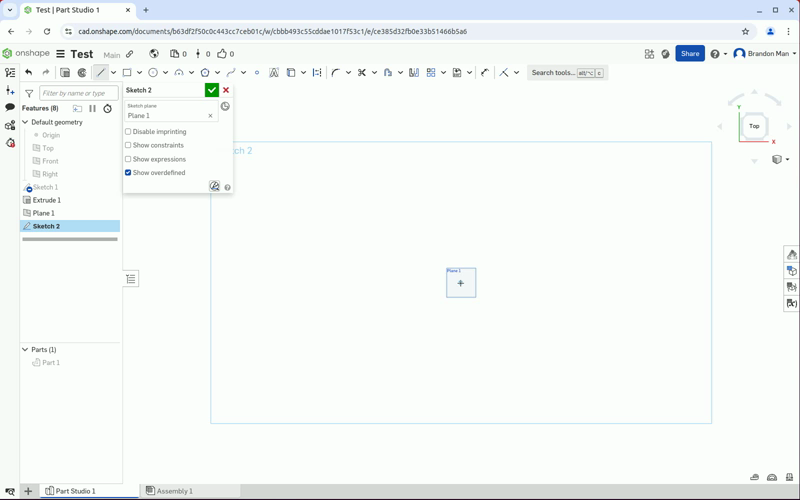
key_down(shift)
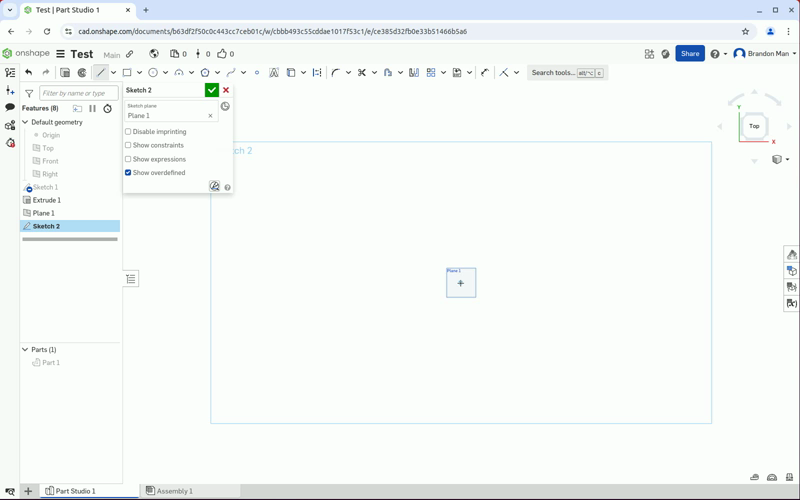
mouse_move(490, 282)
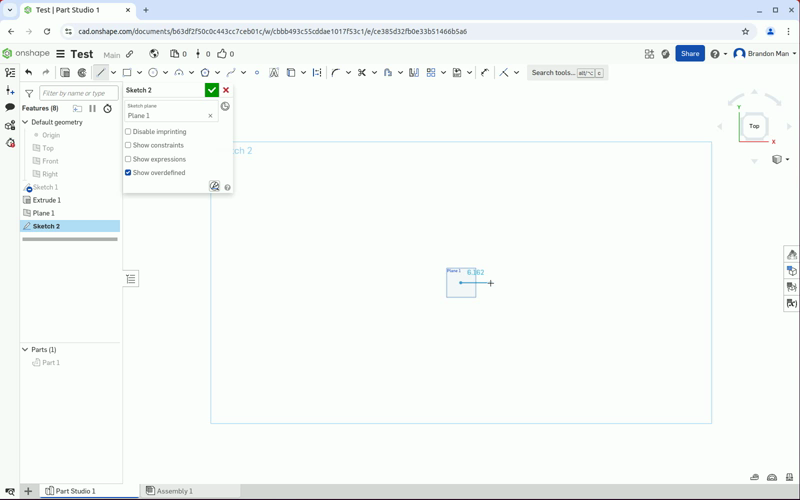
mouse_move(517, 282)
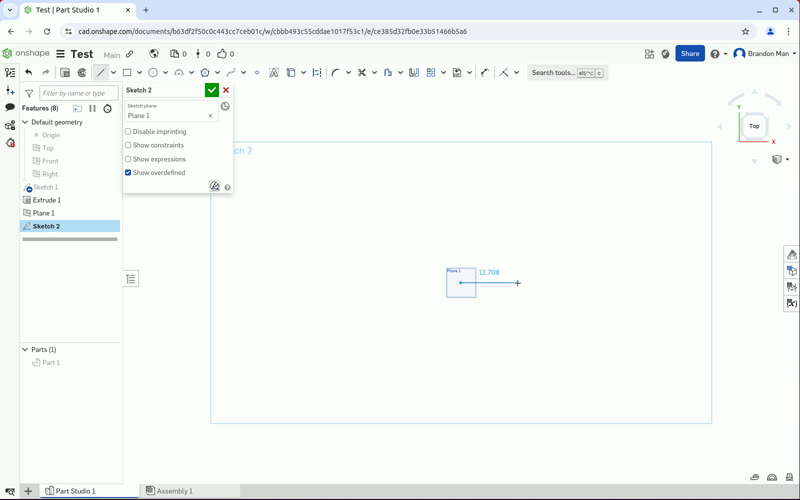
click(517, 282)
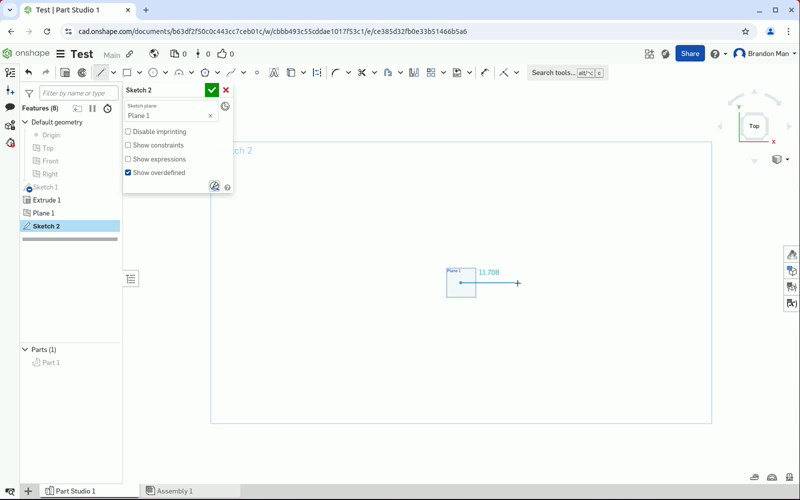
key_up(shift)
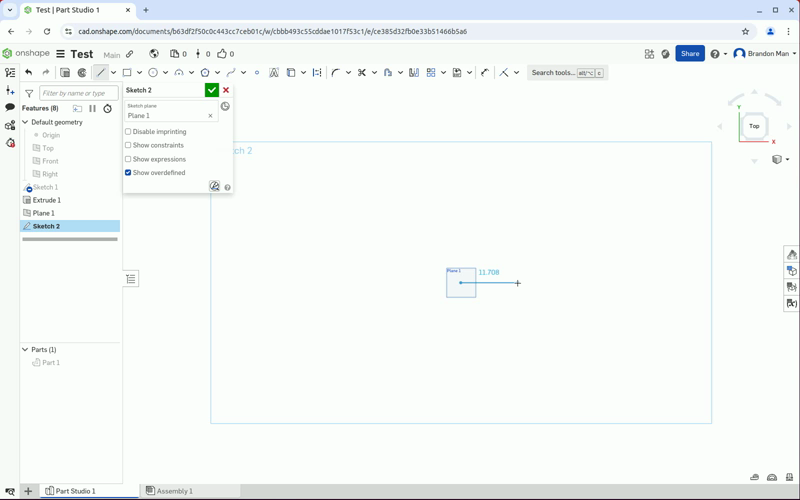
key_down(shift)
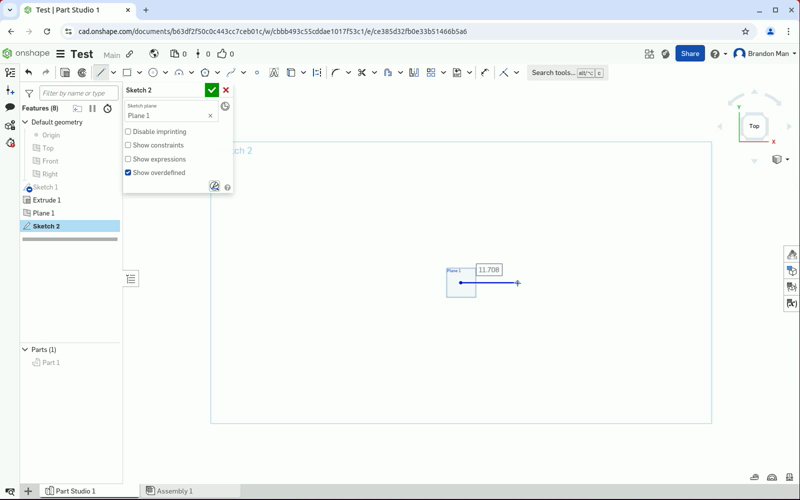
mouse_move(547, 282)
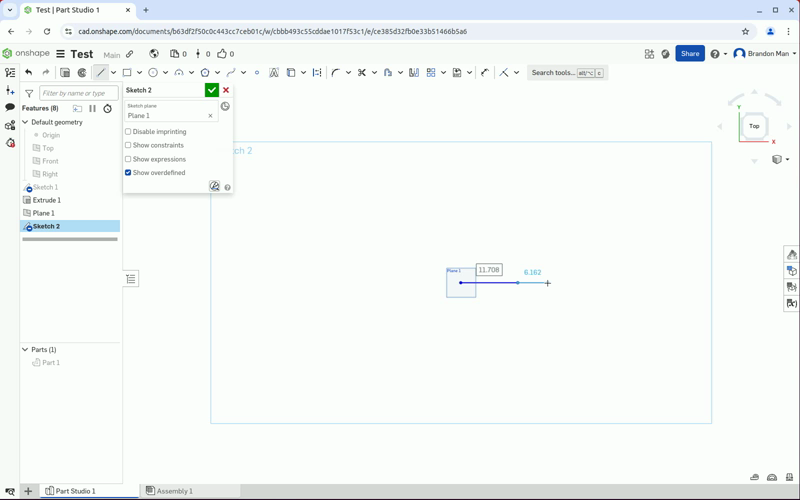
mouse_move(517, 226)
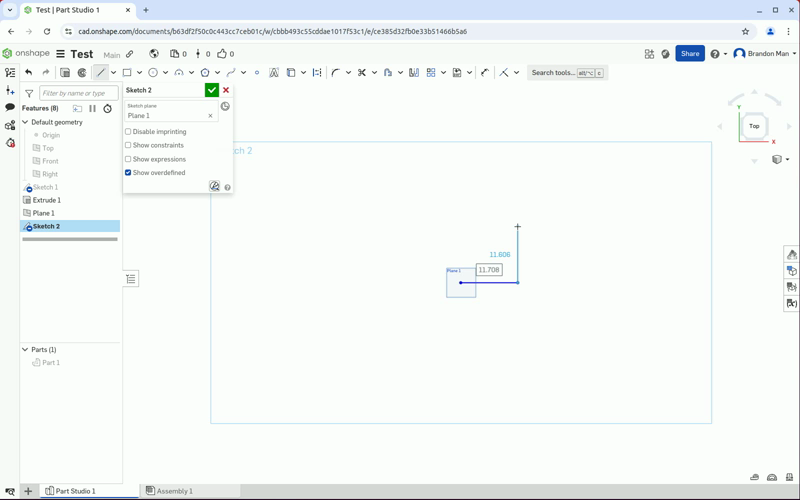
click(517, 226)
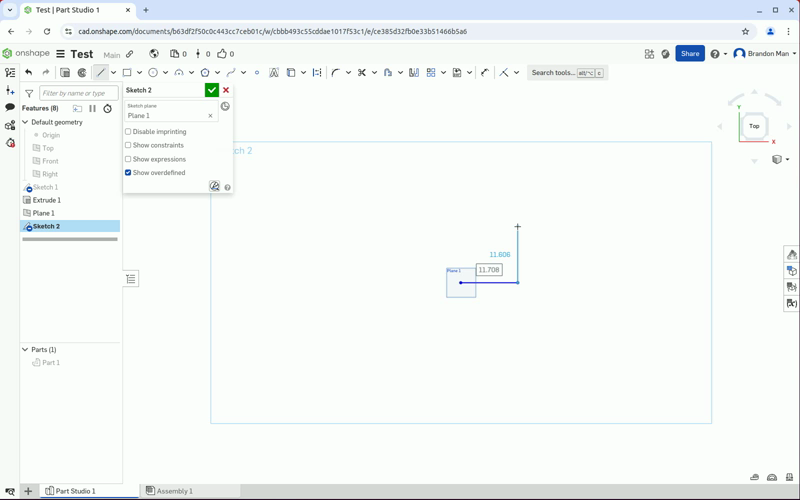
key_up(shift)
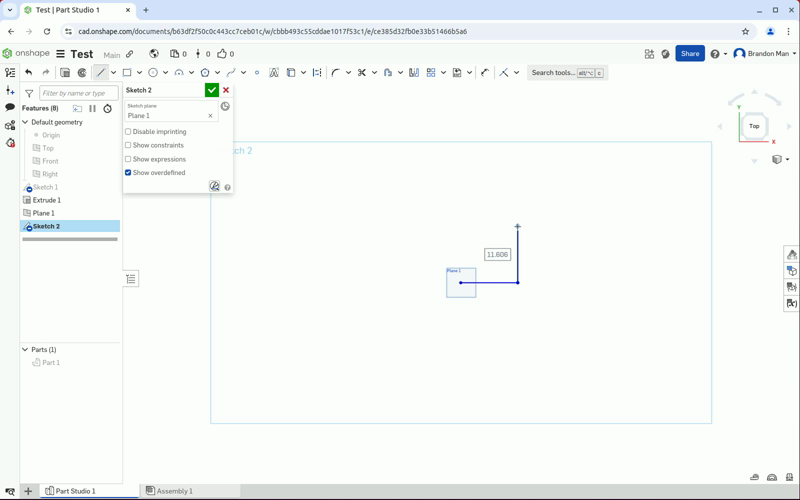
key_down(shift)
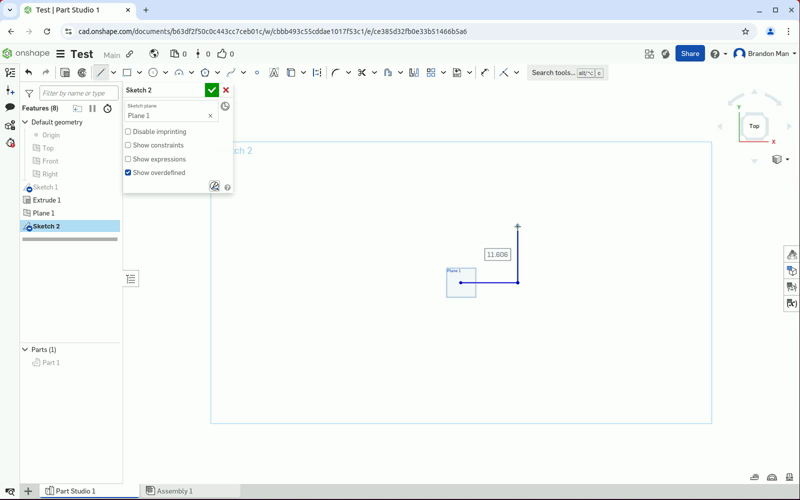
mouse_move(547, 226)
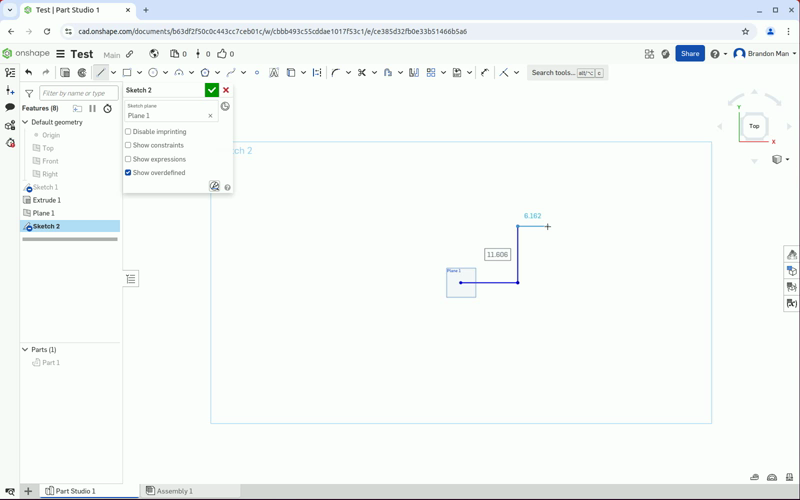
mouse_move(460, 226)
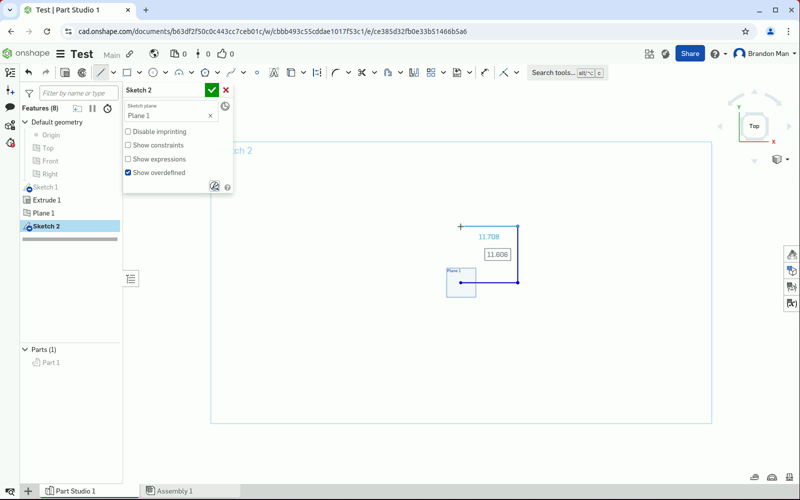
click(460, 226)
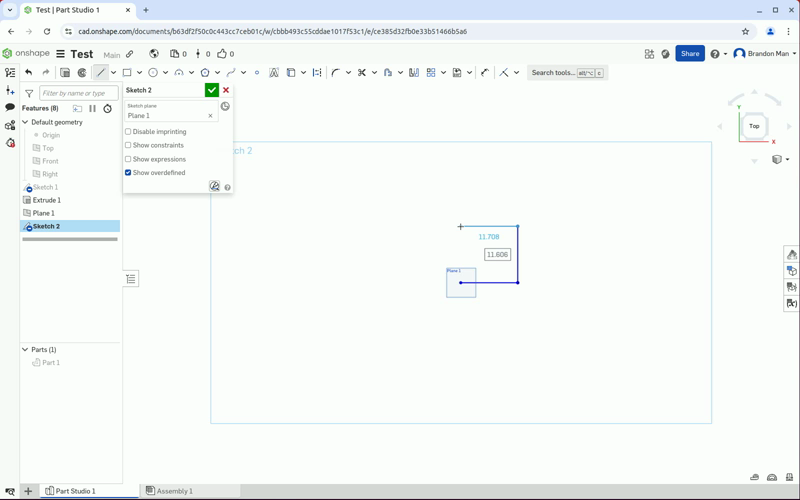
key_up(shift)
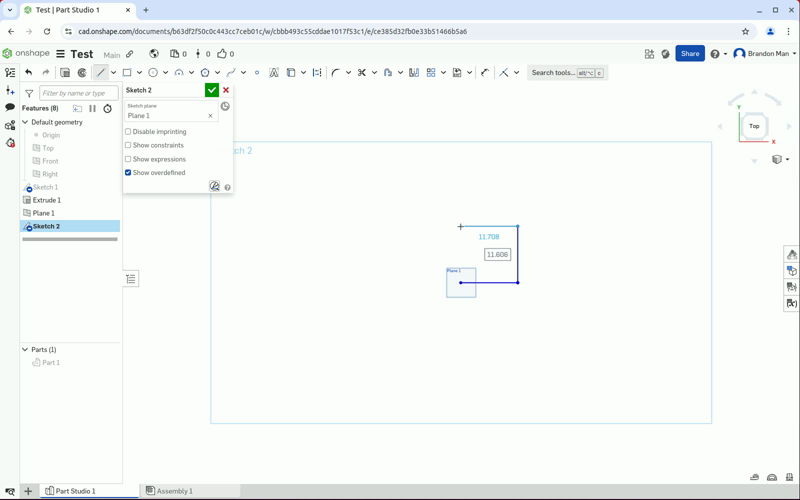
mouse_move(490, 226)
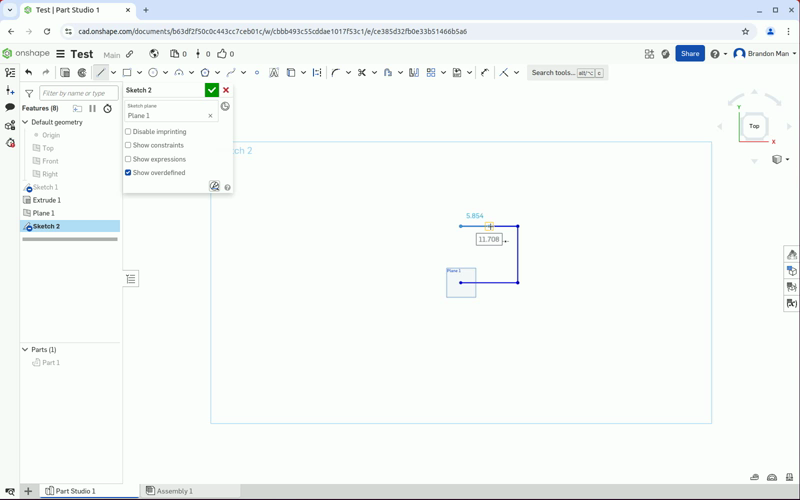
key_down(shift)
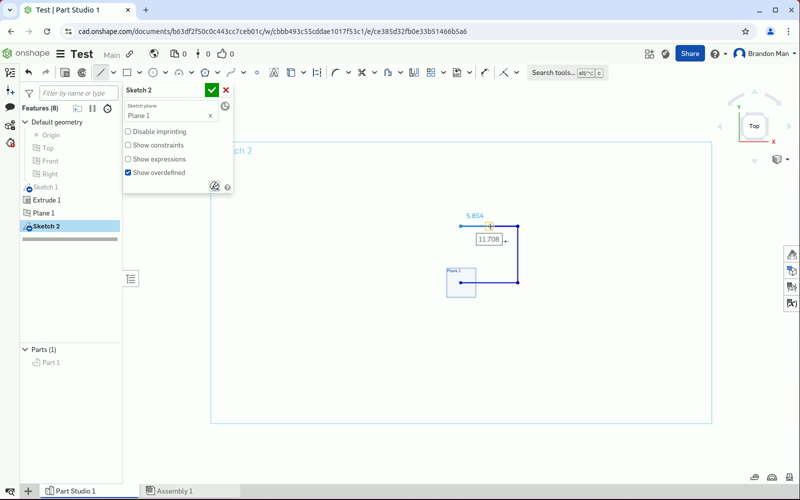
mouse_move(460, 282)
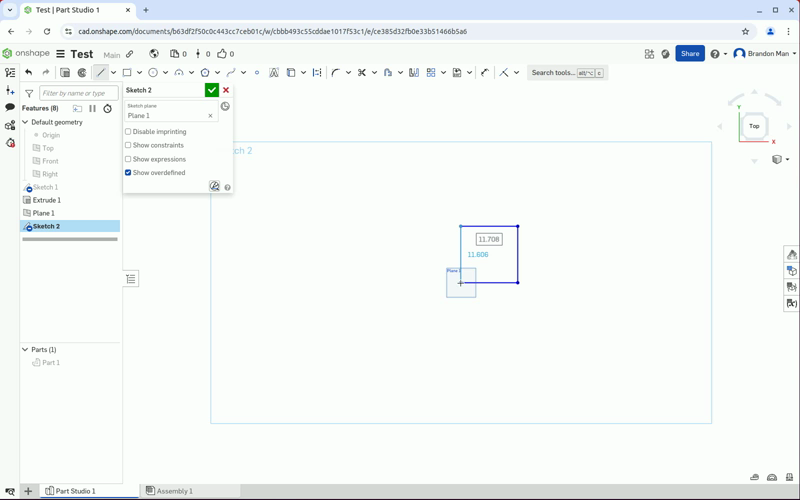
key_up(shift)
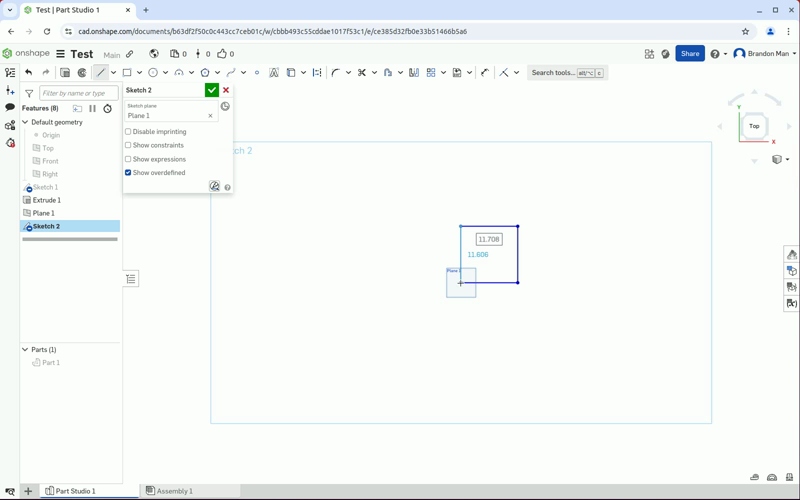
click(460, 282)
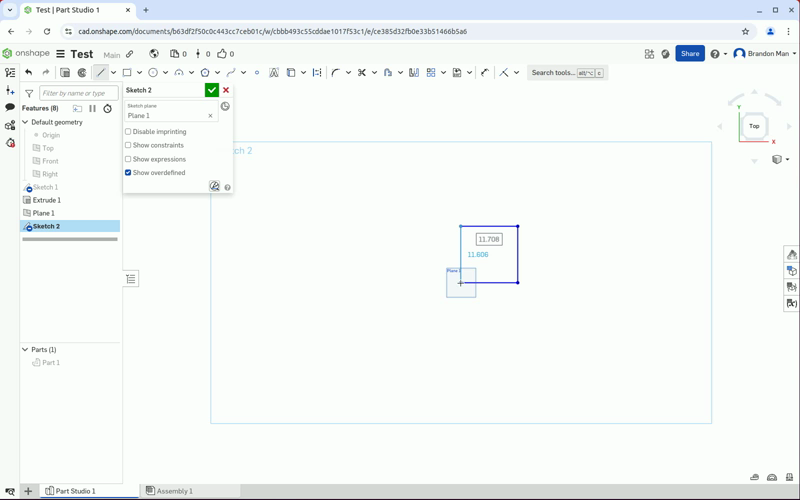
key(esc)
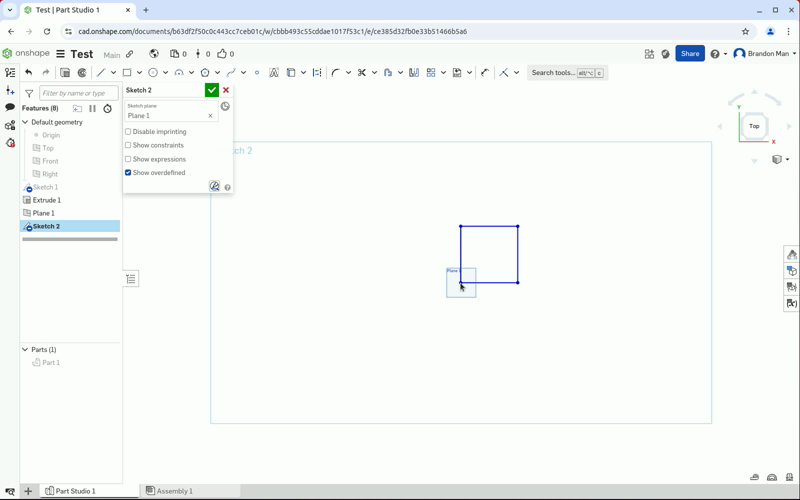
mouse_move(513, 232)
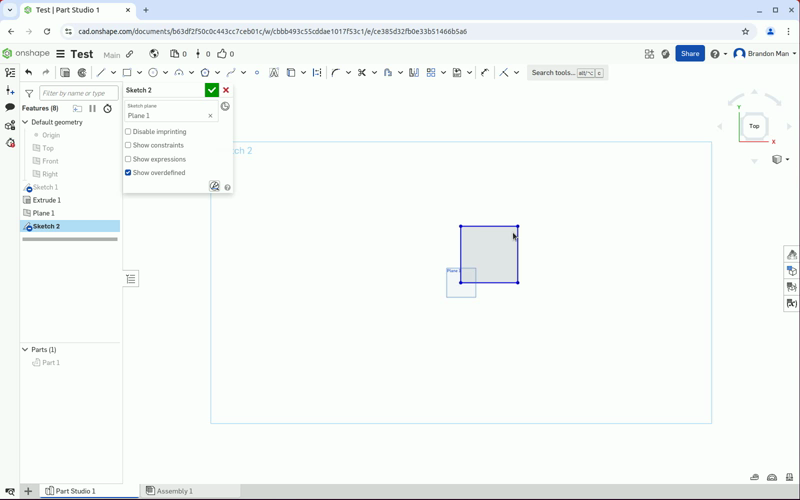
click(513, 232)
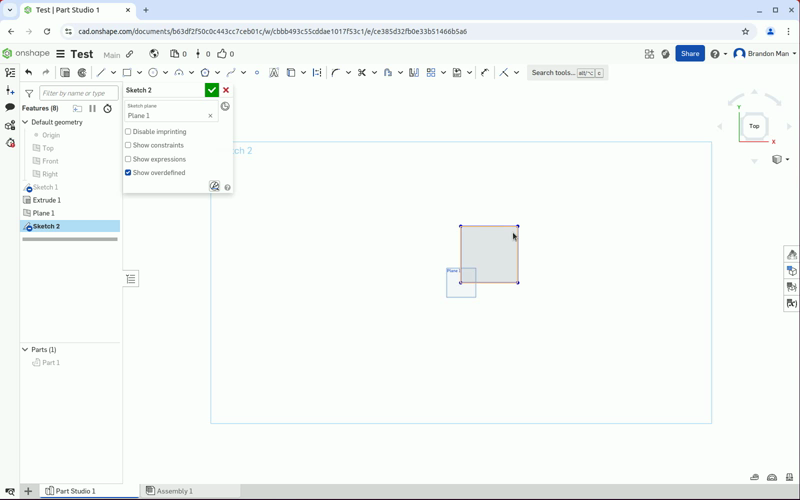
mouse_move(73, 352)
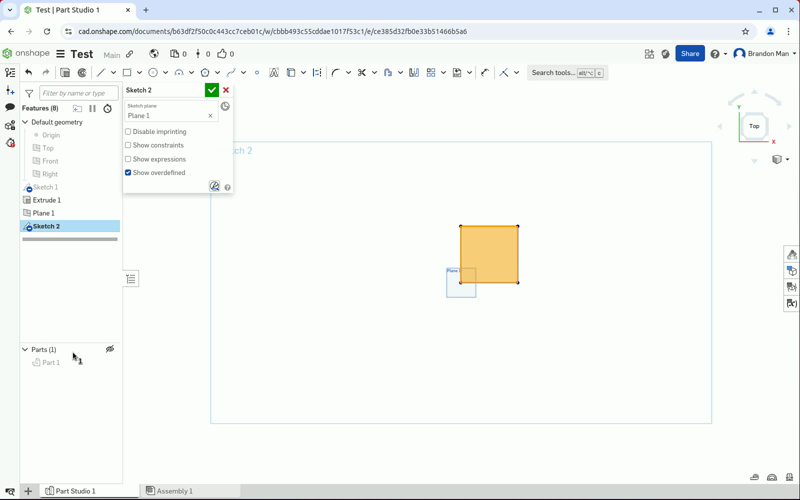
key(shift+y)
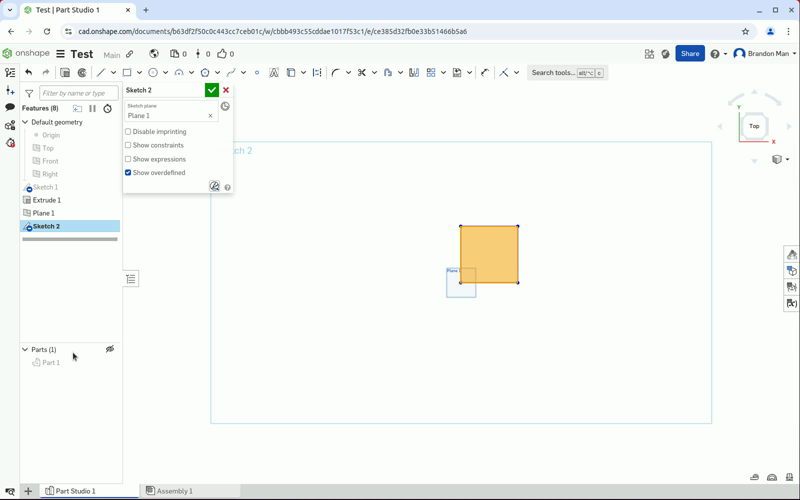
key(shift+e)
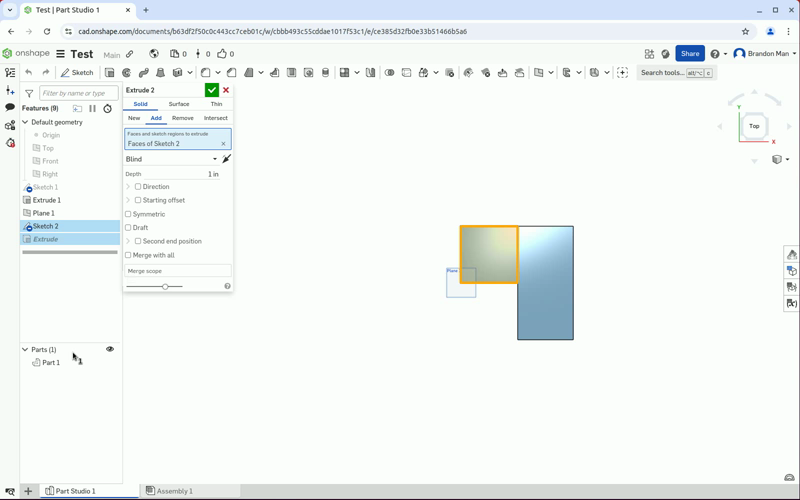
mouse_move(143, 106)
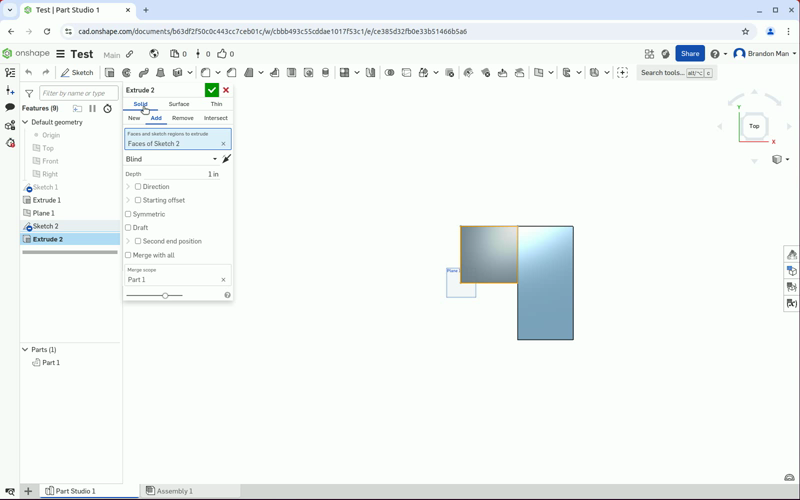
click(143, 106)
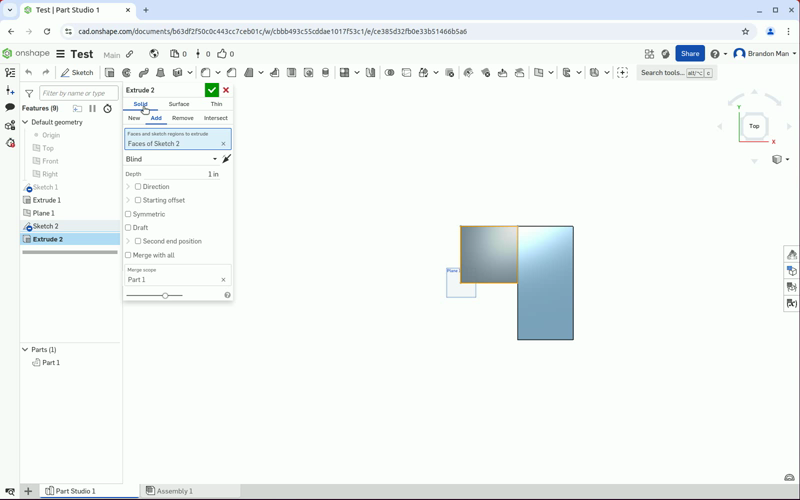
mouse_move(137, 120)
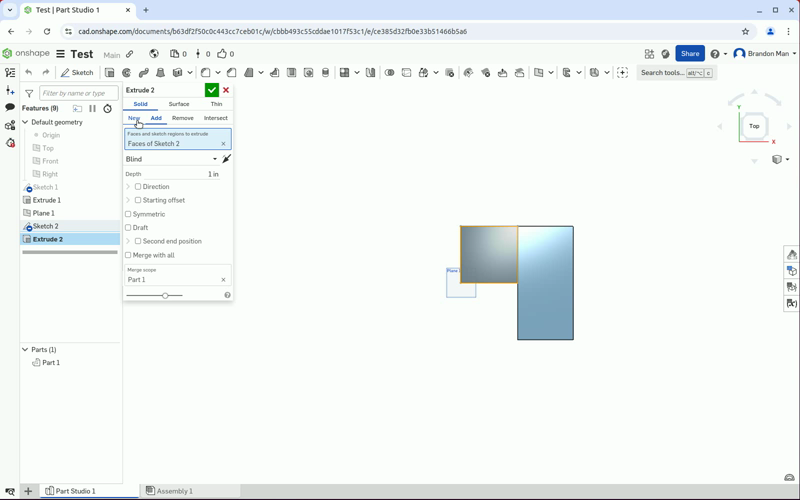
click(137, 120)
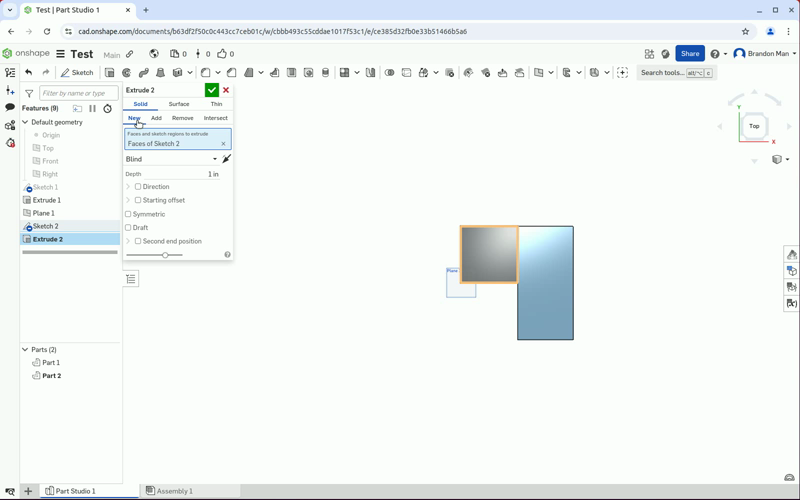
key(tab, 4)
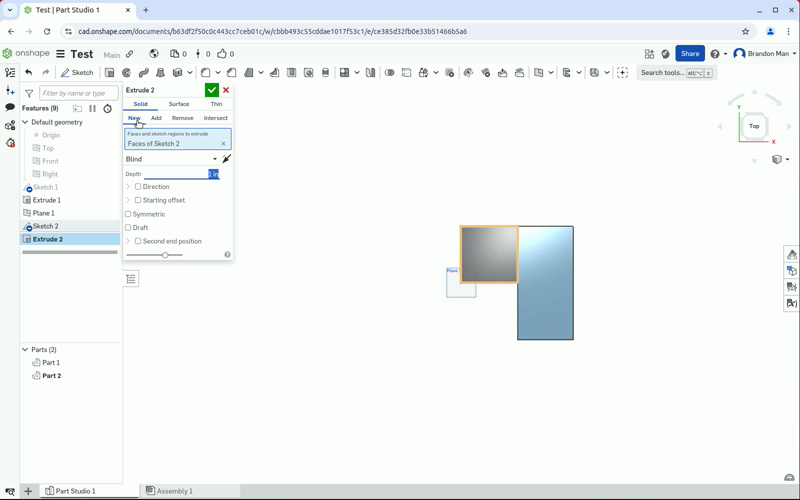
text(11.554)
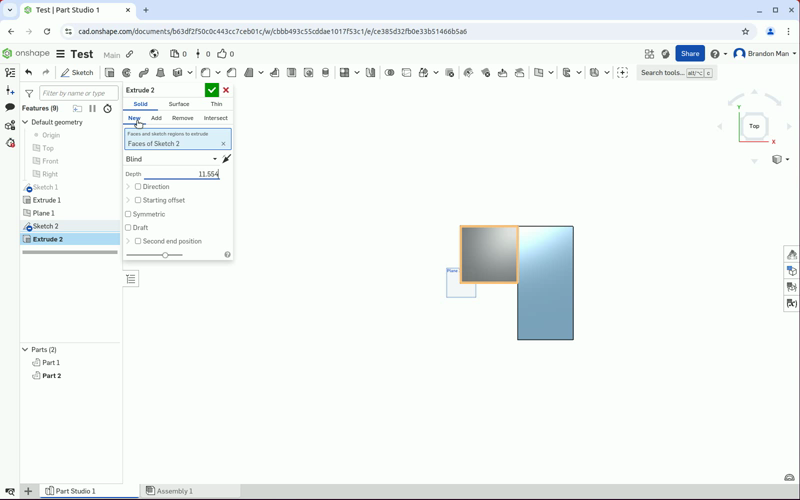
key(enter)
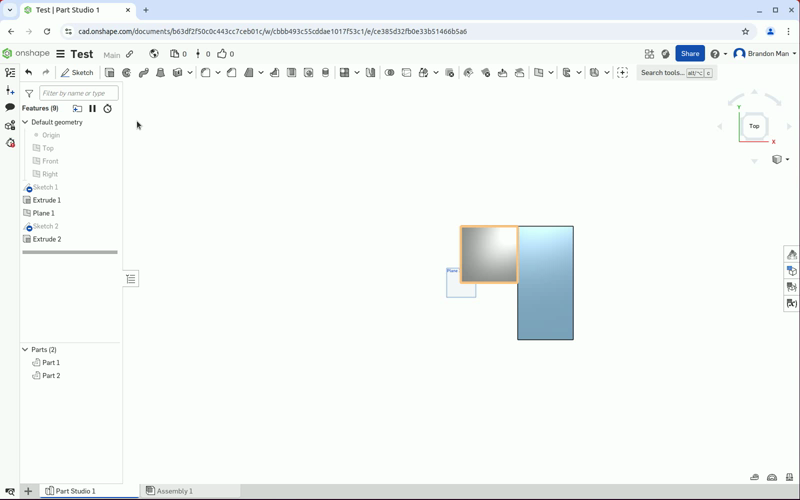
key(shift+h)
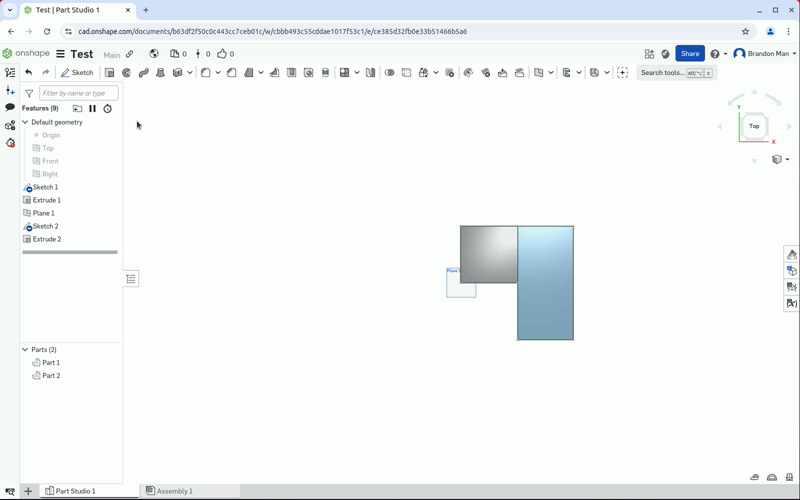
key(shift+h)
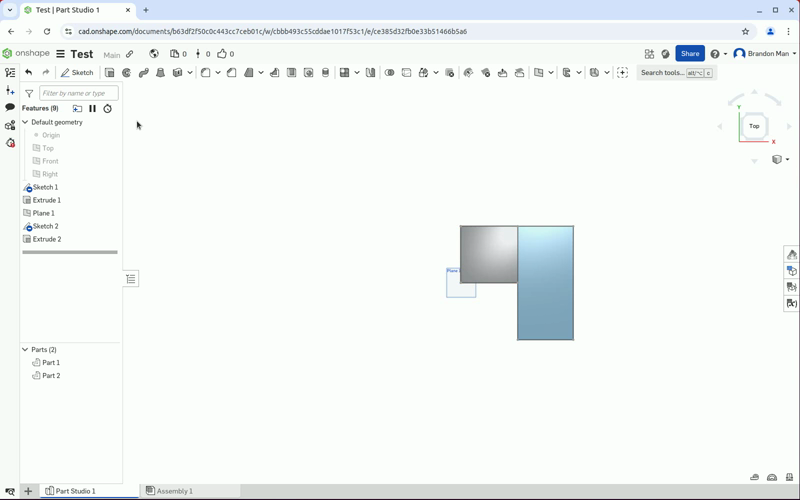
key(shift+7)
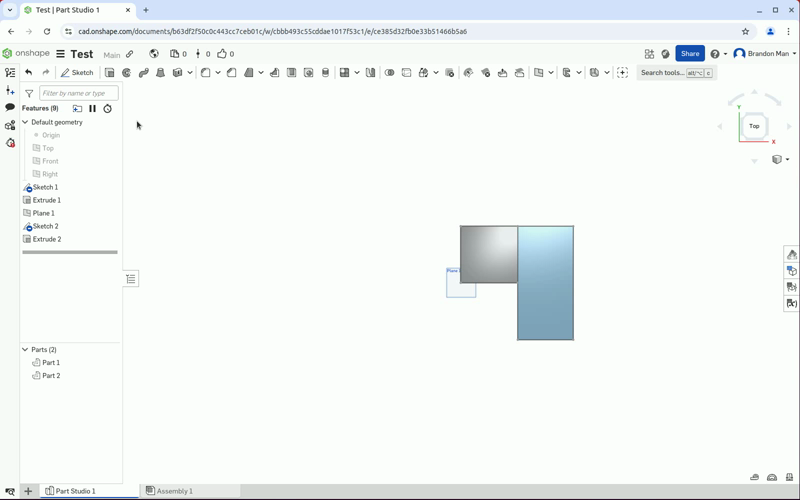
key(up, 3)
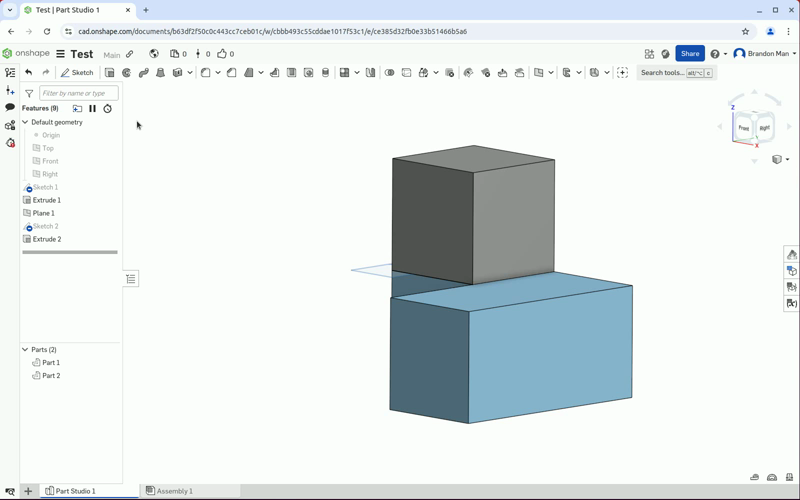
key(left, 3)
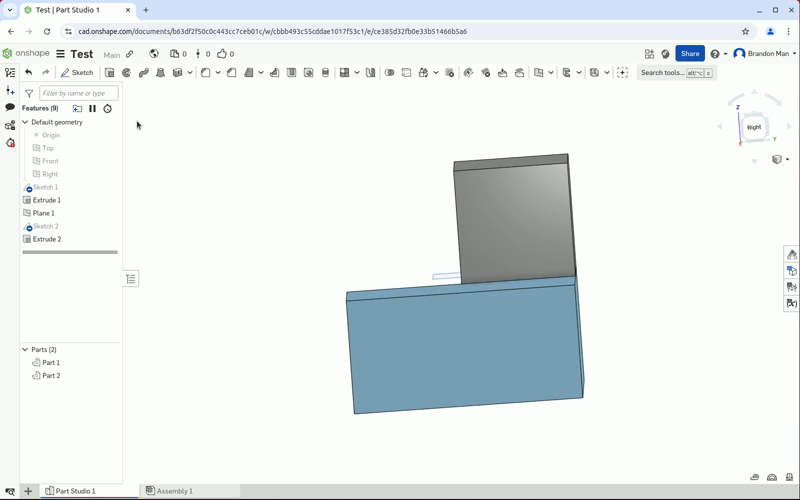
key(right, 3)
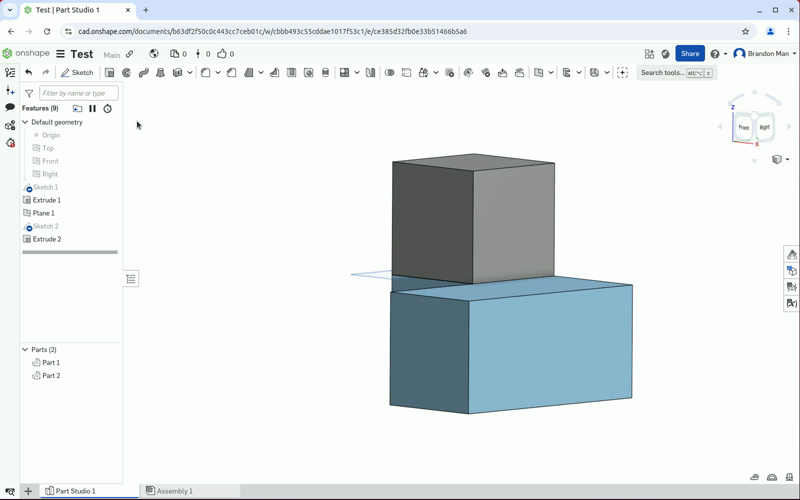
key(down, 3)
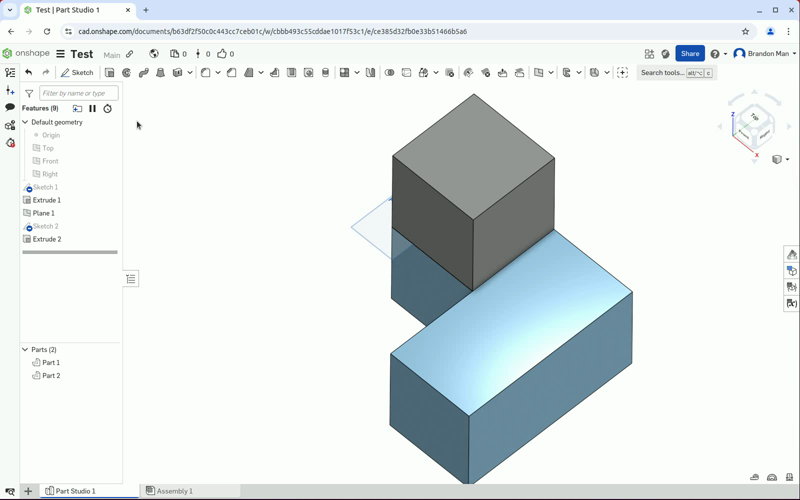
mouse_move(73, 189)
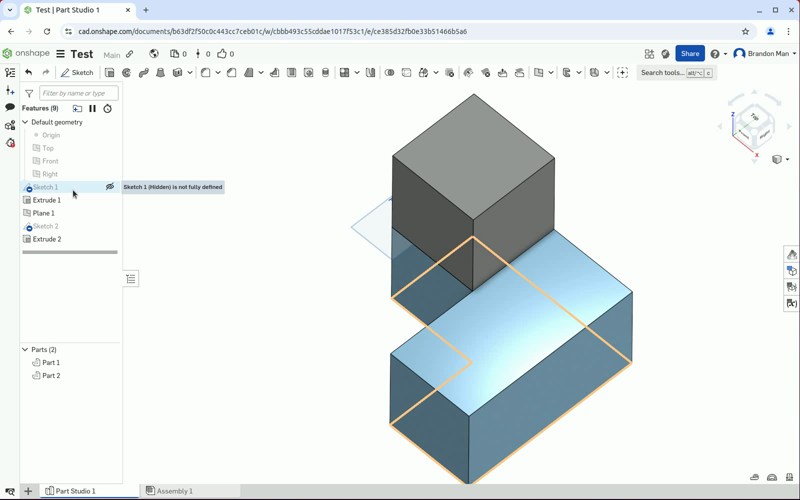
click(73, 189)